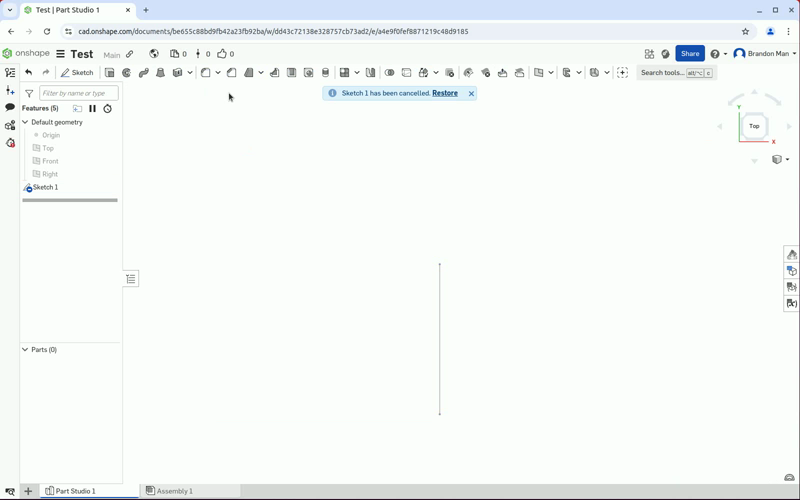
key(shift+h)
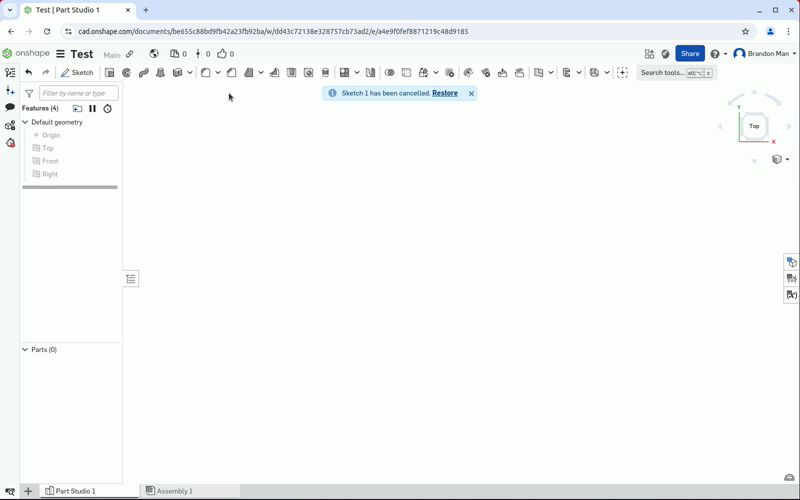
mouse_move(73, 352)
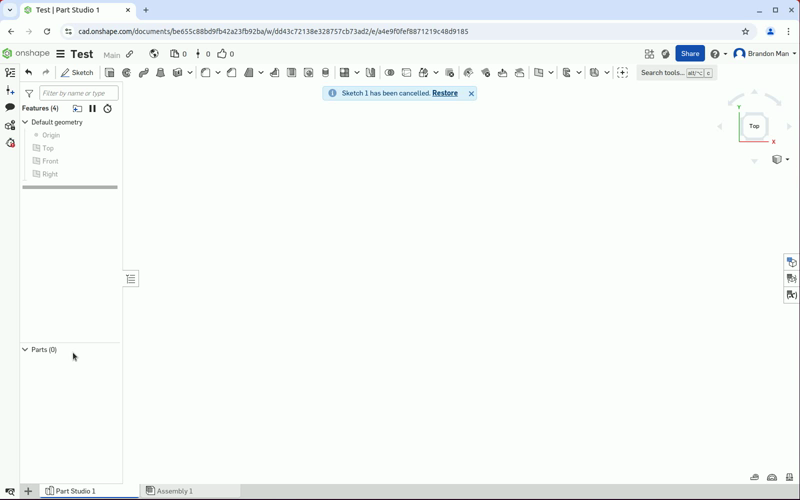
key(y)
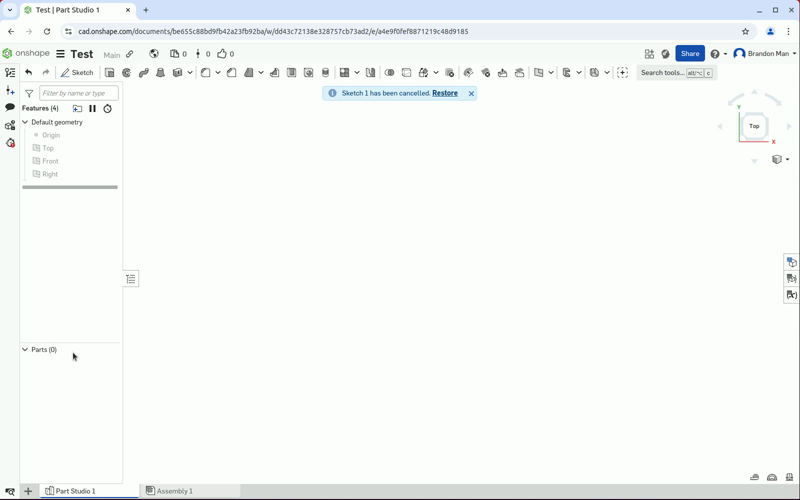
key(shift+p)
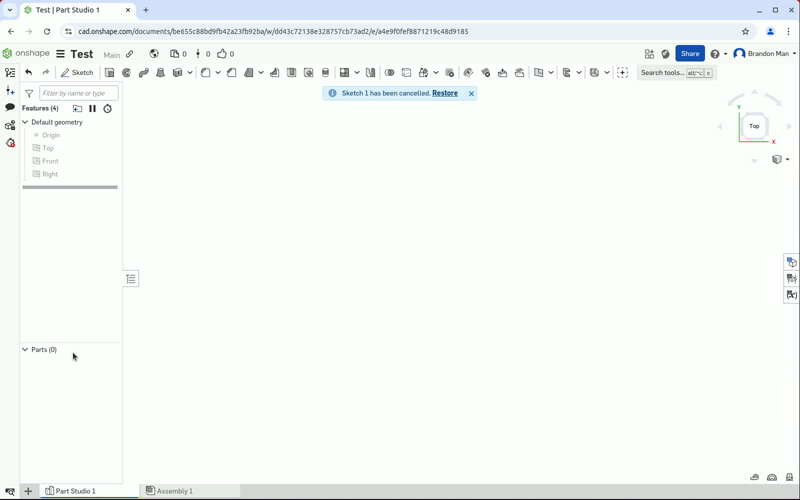
key(space)
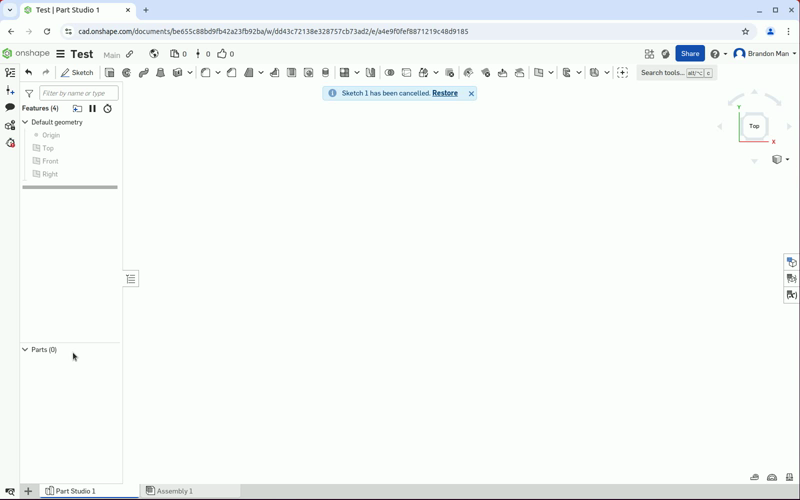
key_down(shift)
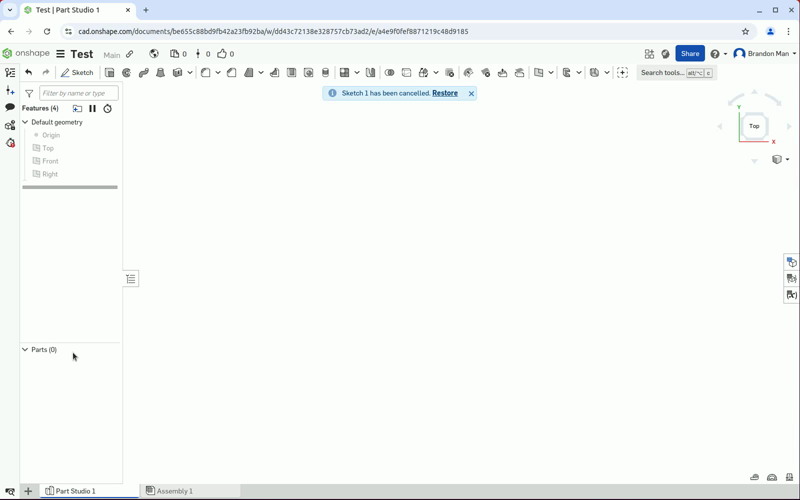
key(up)
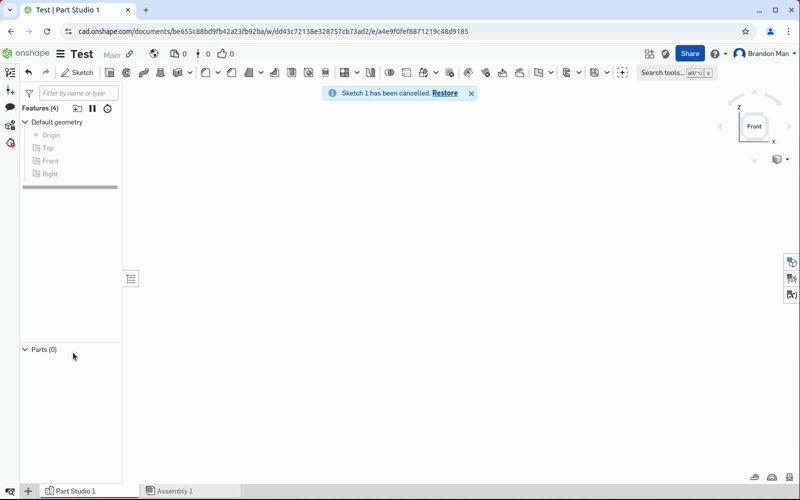
key_up(shift)
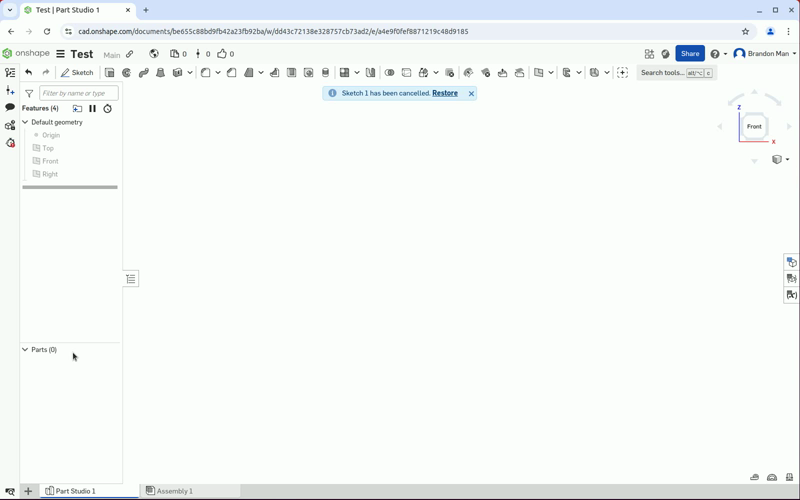
mouse_move(73, 352)
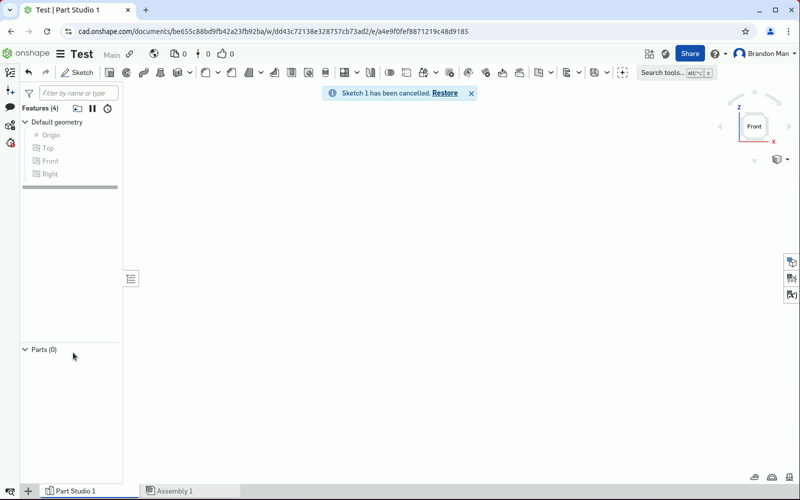
key(shift+y)
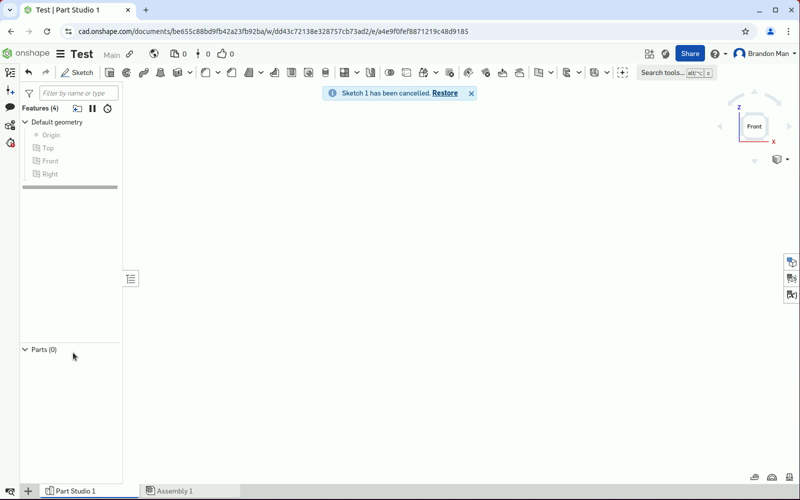
key(shift+s)
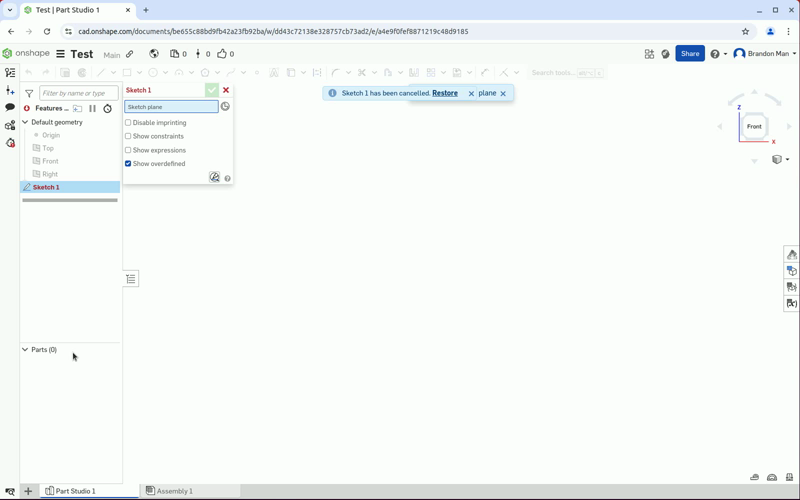
mouse_move(73, 163)
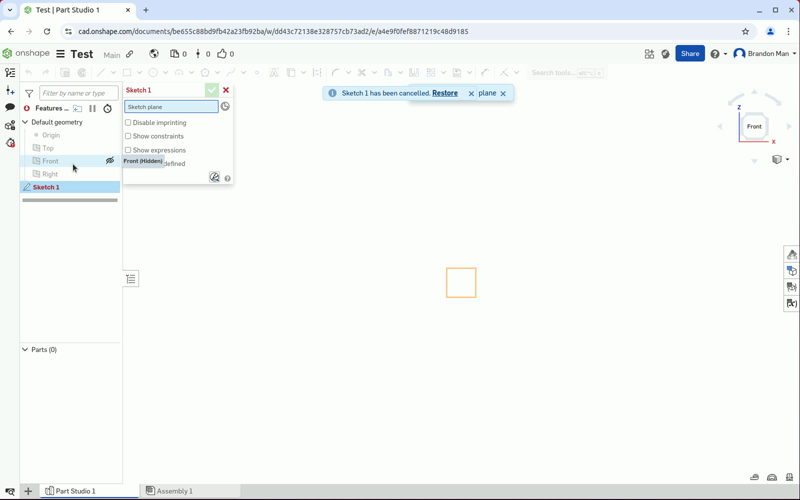
click(73, 163)
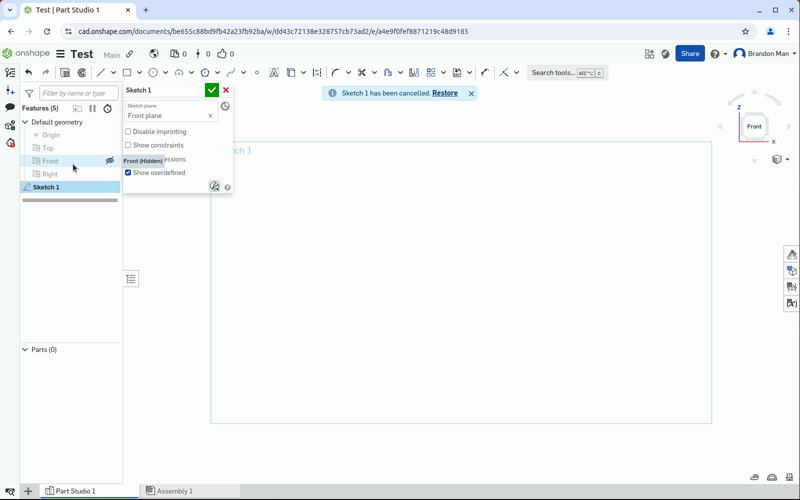
mouse_move(73, 352)
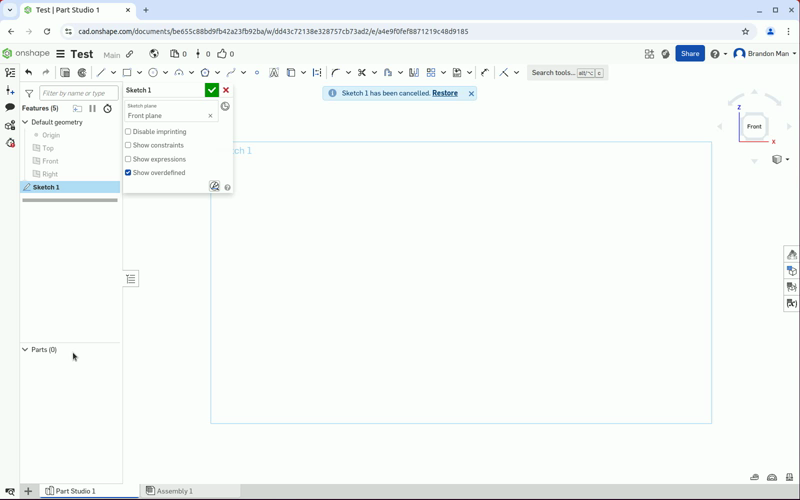
key(y)
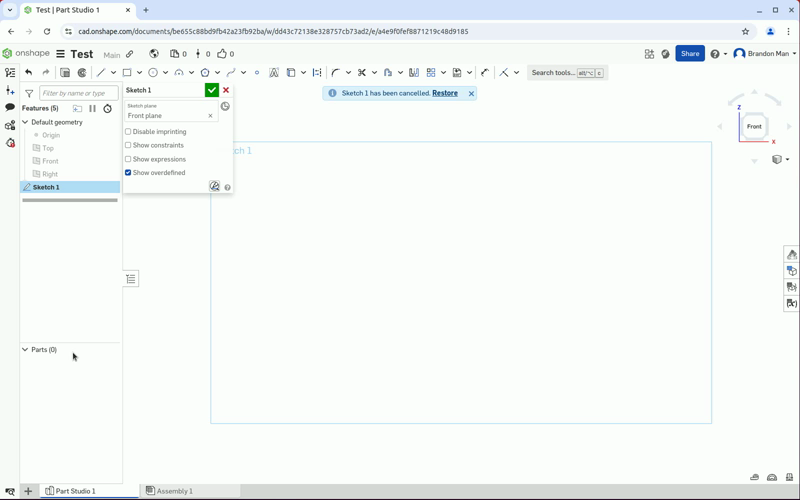
key(l)
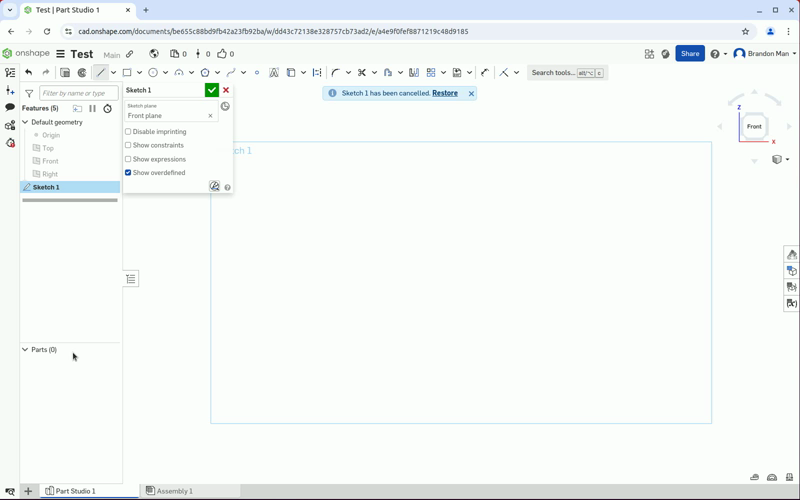
key_down(shift)
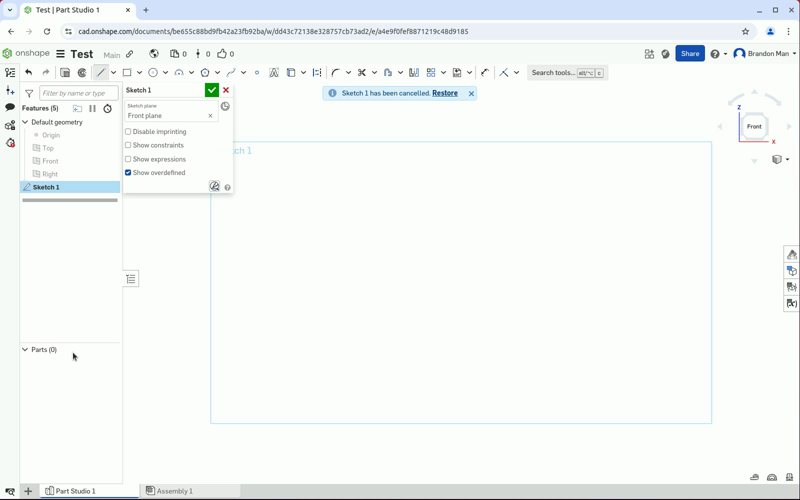
mouse_move(460, 282)
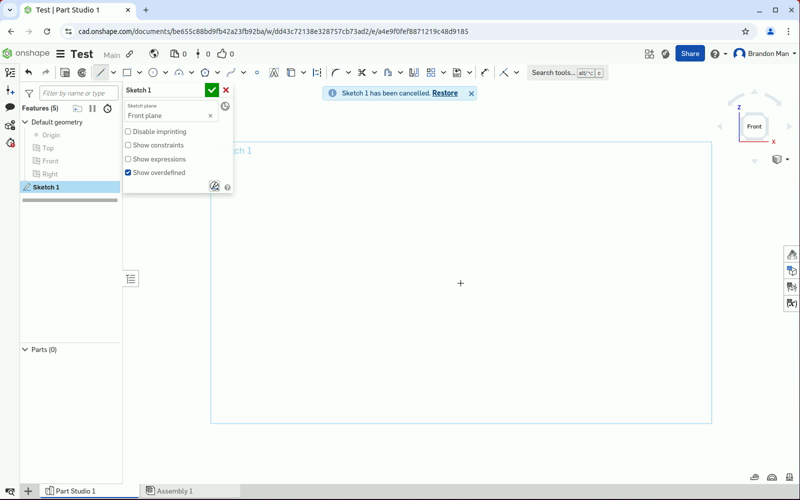
click(460, 282)
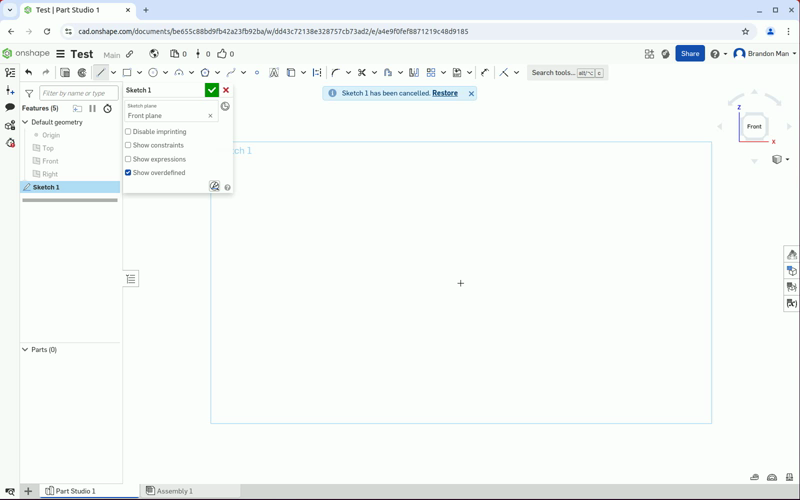
key_up(shift)
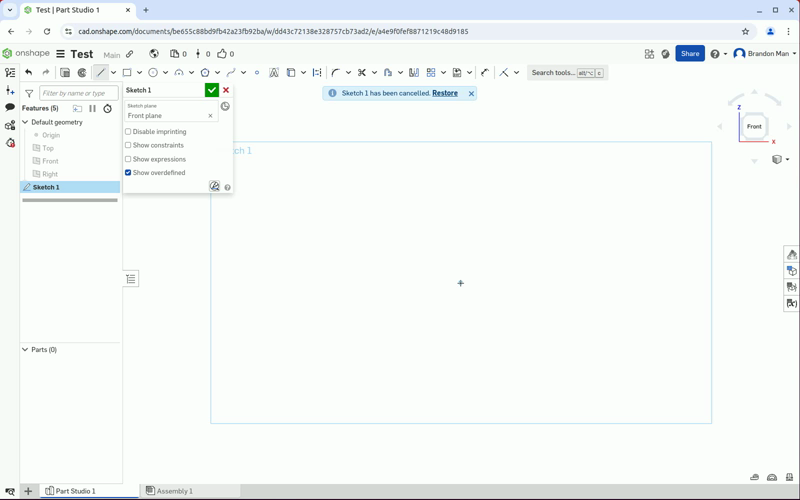
key_down(shift)
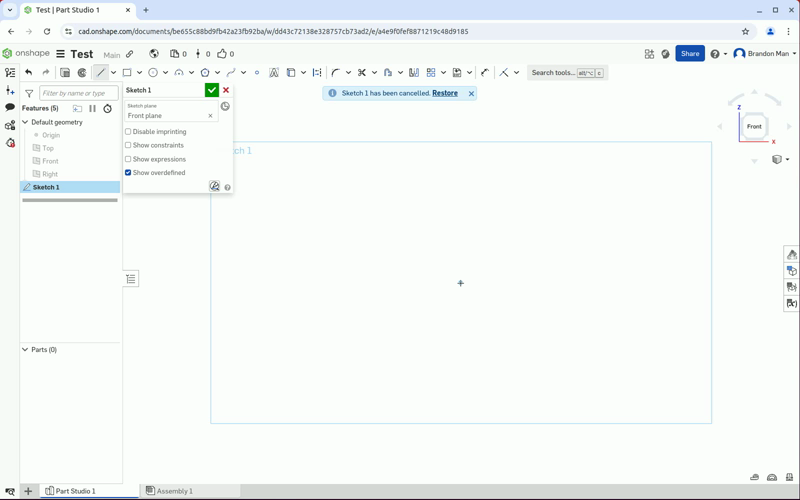
mouse_move(573, 282)
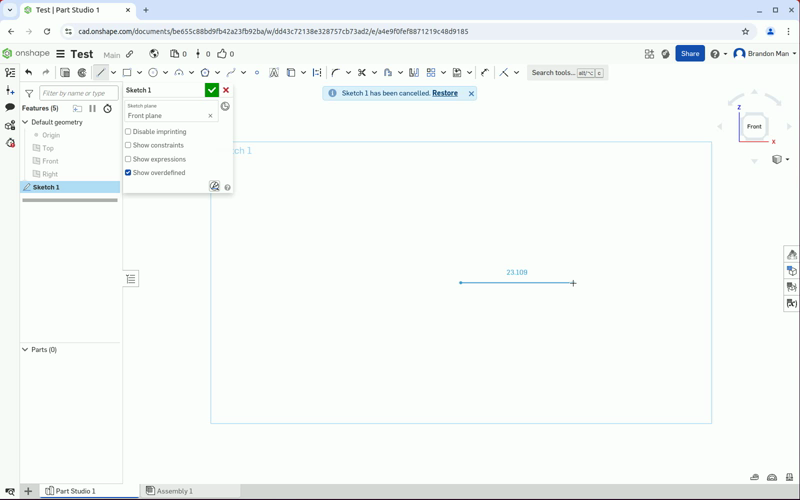
click(573, 282)
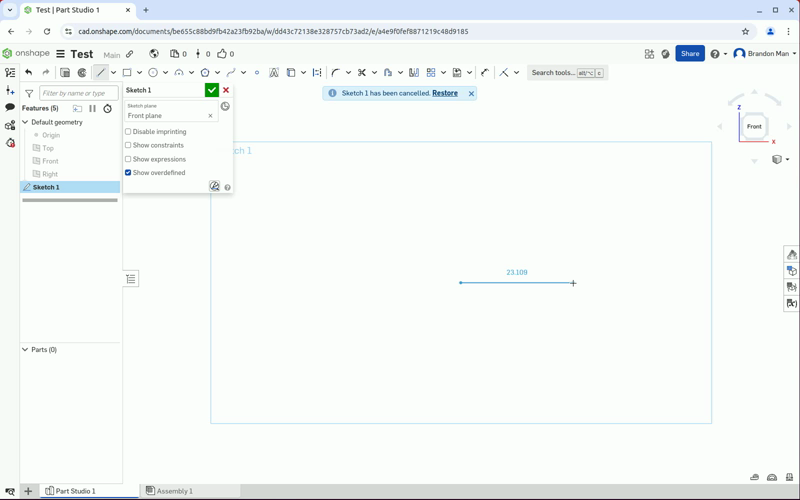
key_up(shift)
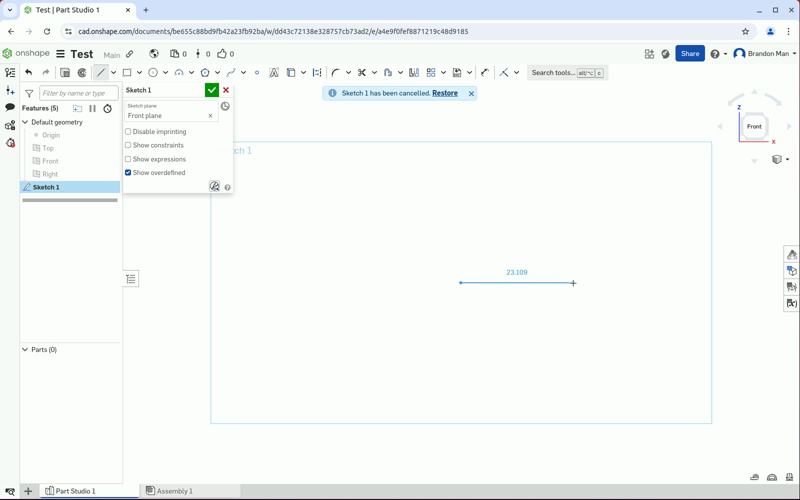
key_down(shift)
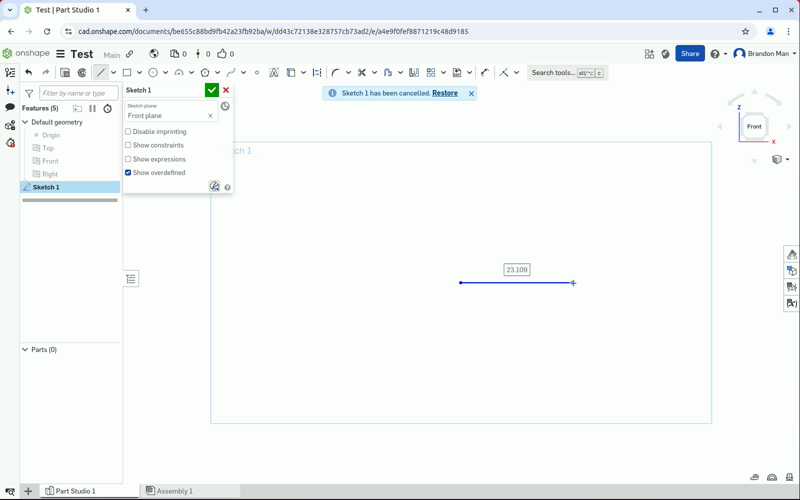
mouse_move(573, 170)
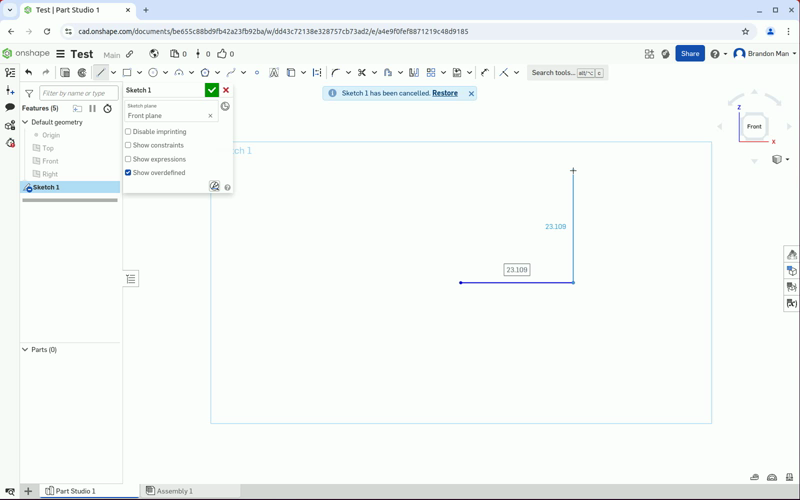
click(573, 170)
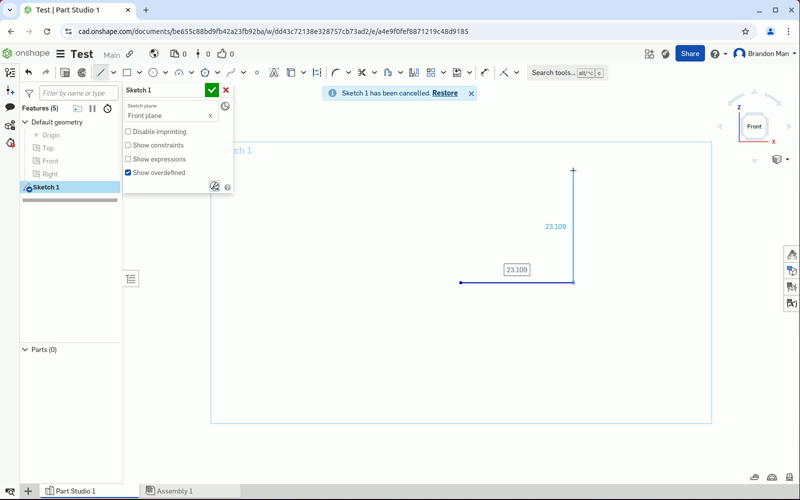
key_up(shift)
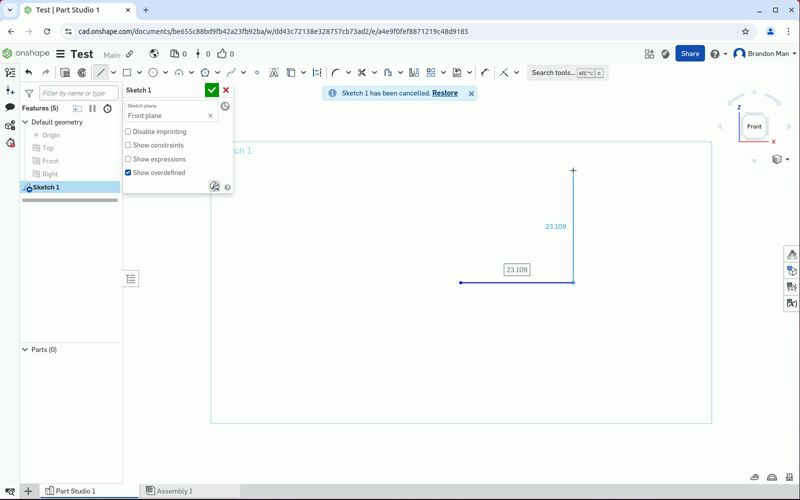
key_down(shift)
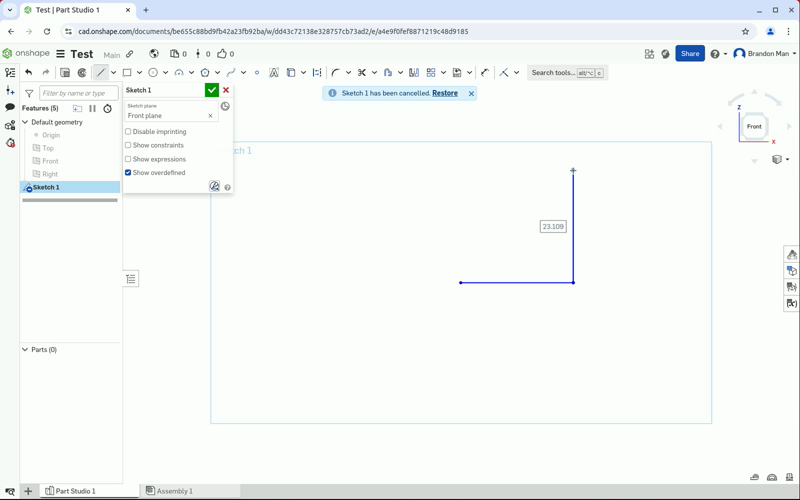
mouse_move(460, 170)
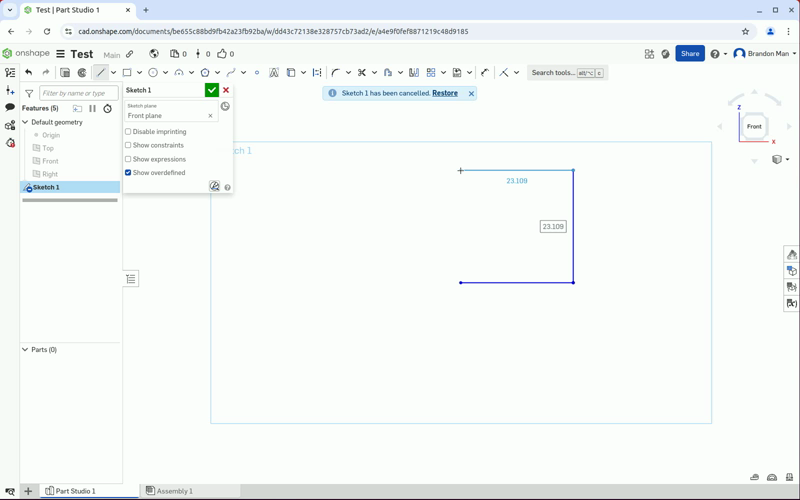
click(460, 170)
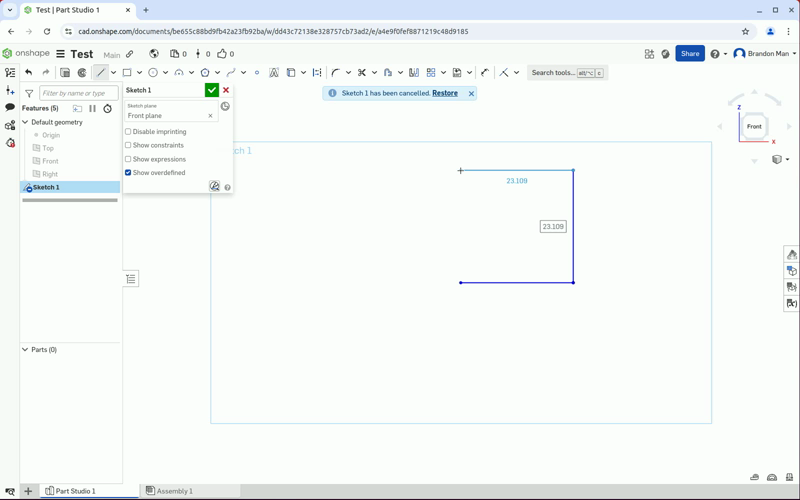
key_up(shift)
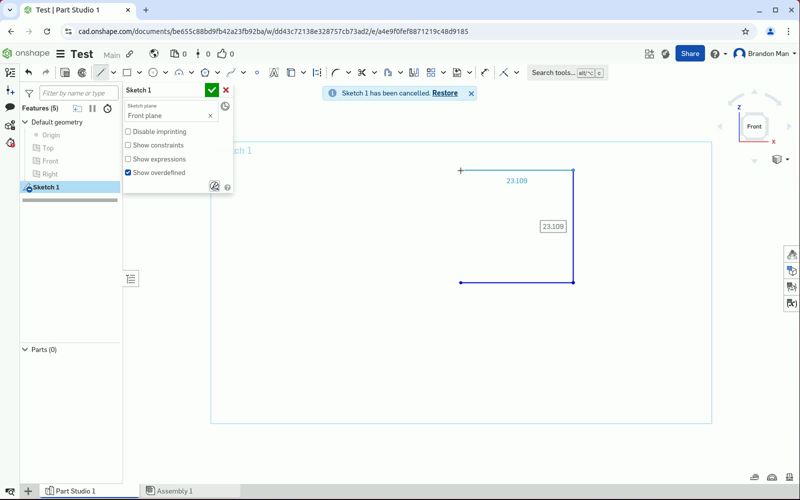
key_down(shift)
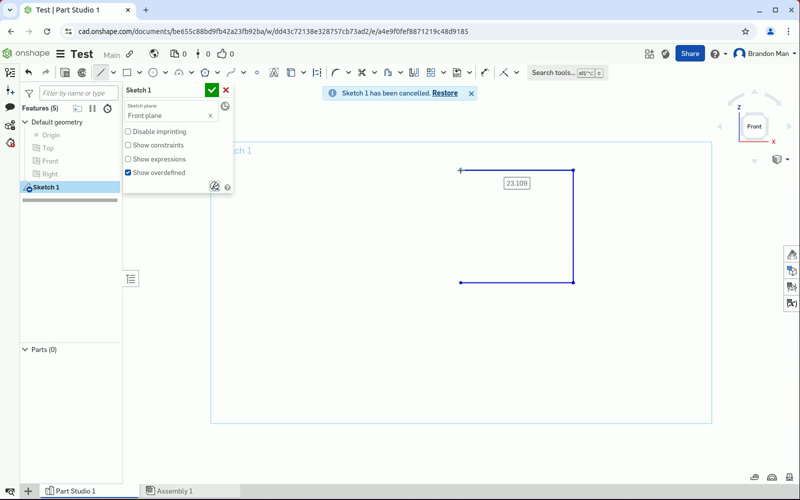
mouse_move(460, 282)
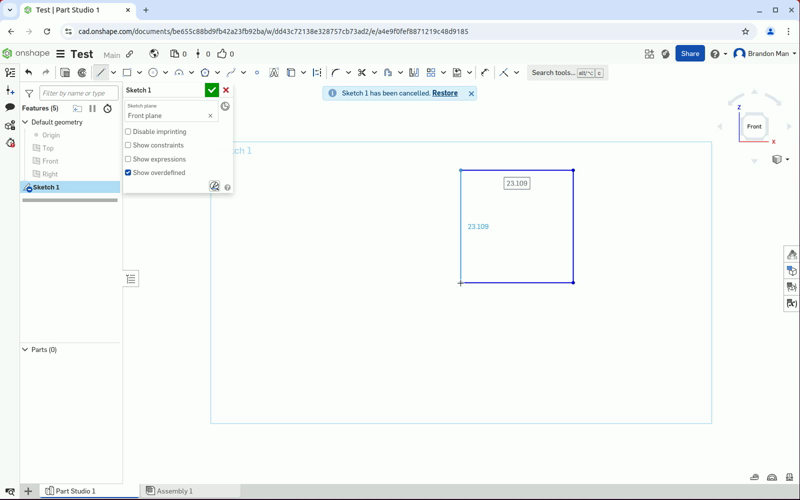
key_up(shift)
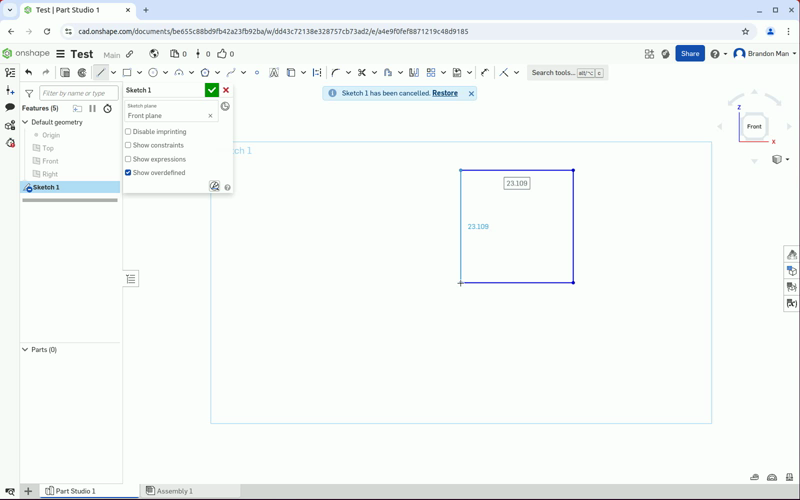
click(460, 282)
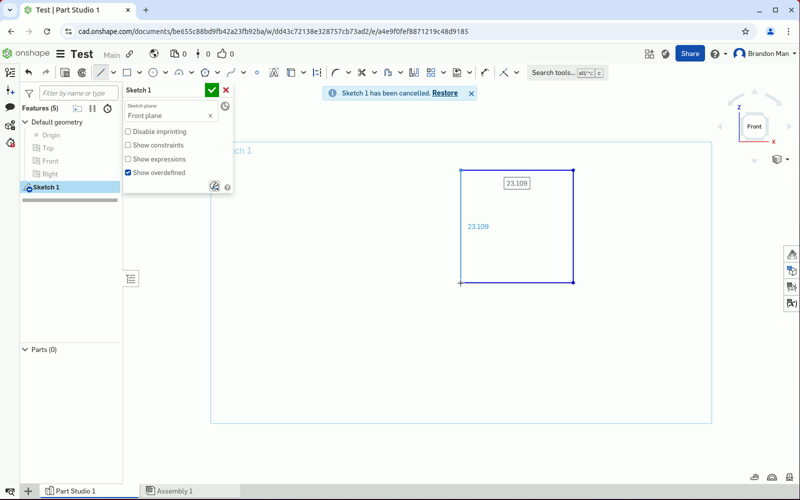
key(esc)
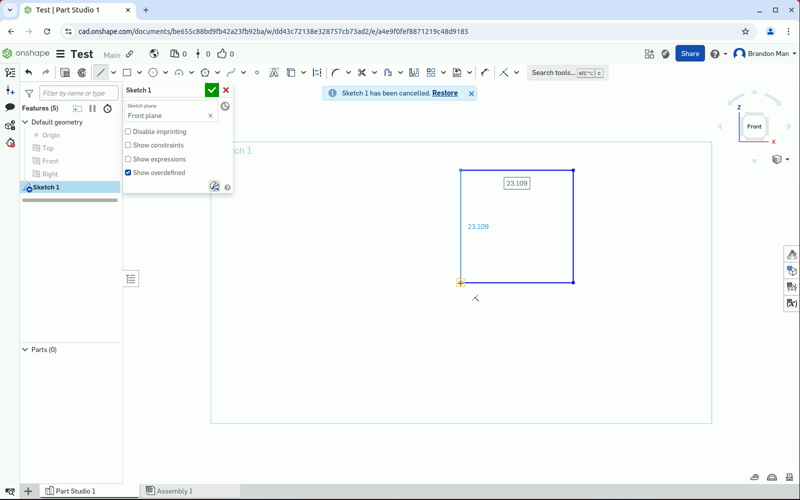
key(c)
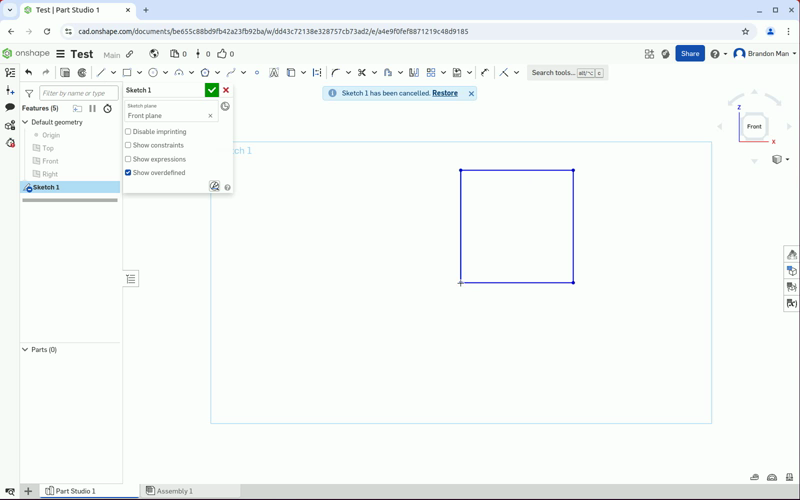
key_down(shift)
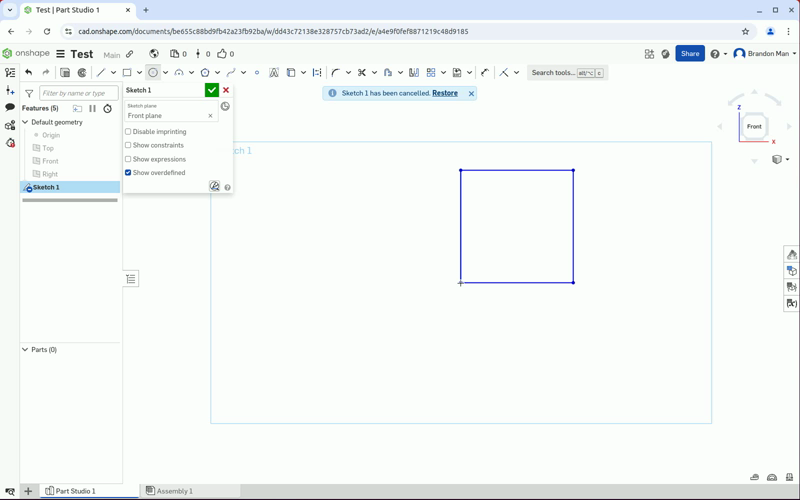
mouse_move(517, 226)
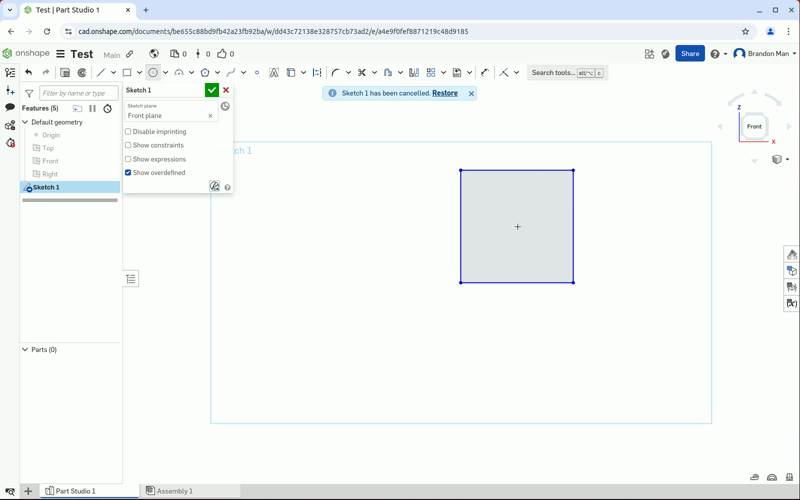
click(517, 226)
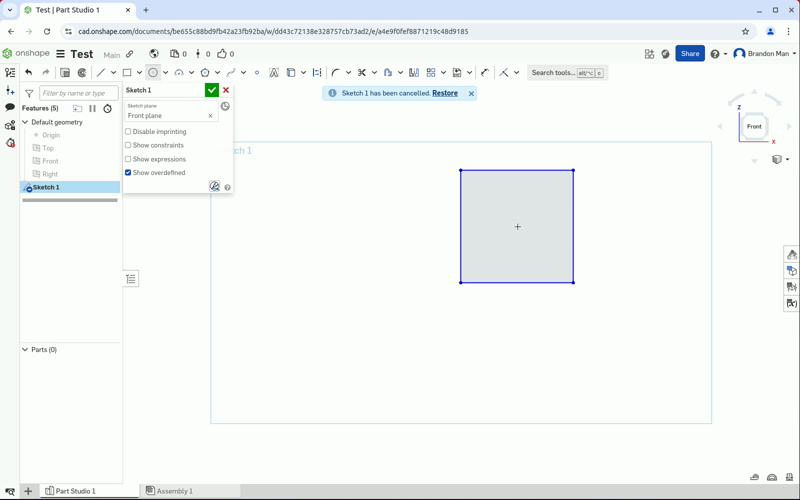
key_up(shift)
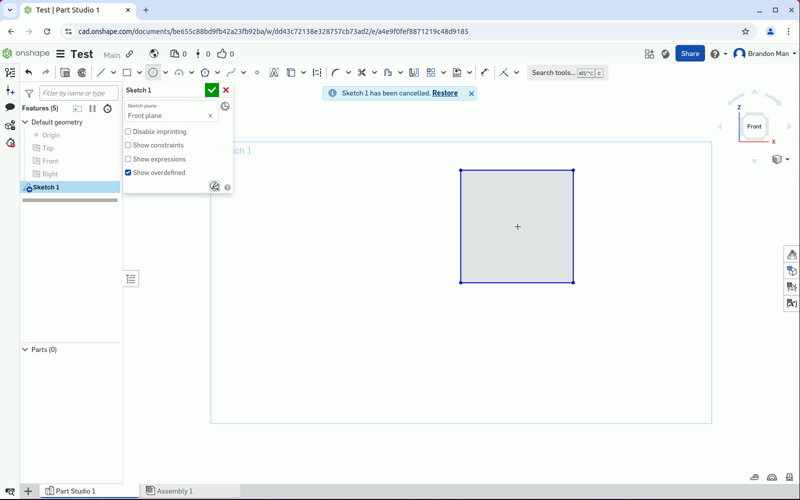
mouse_move(542, 226)
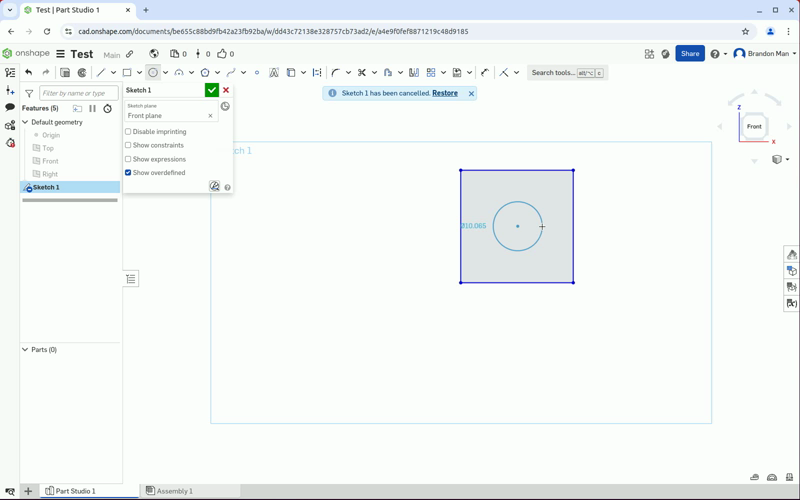
click(542, 226)
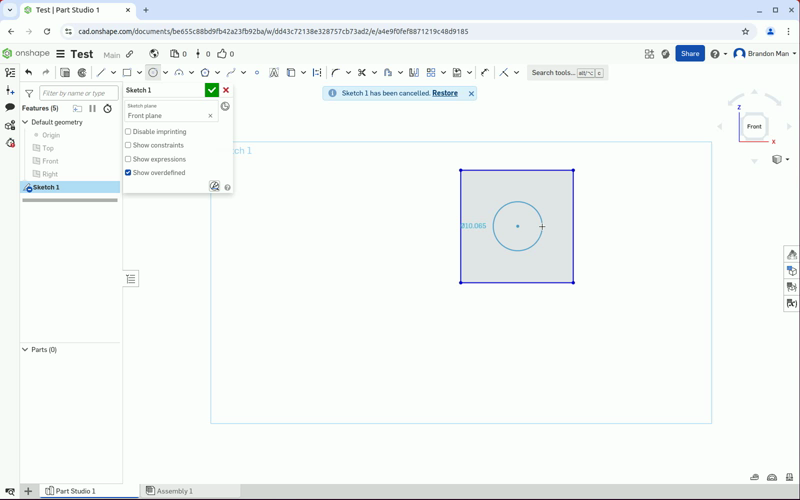
key(esc)
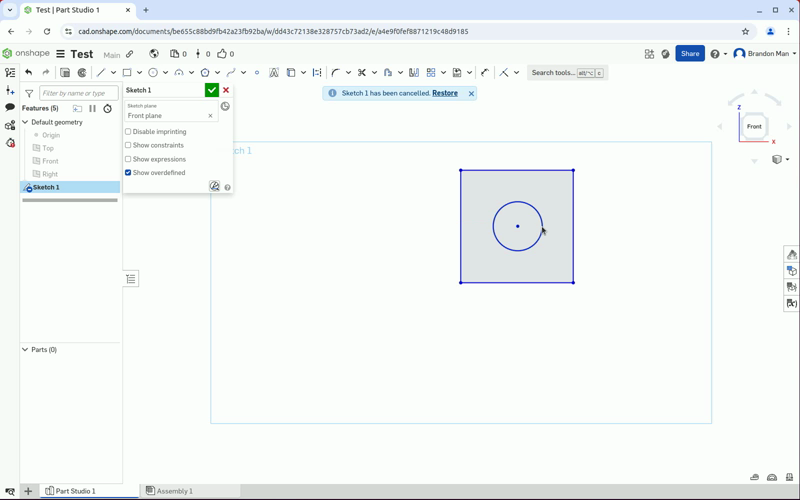
mouse_move(524, 274)
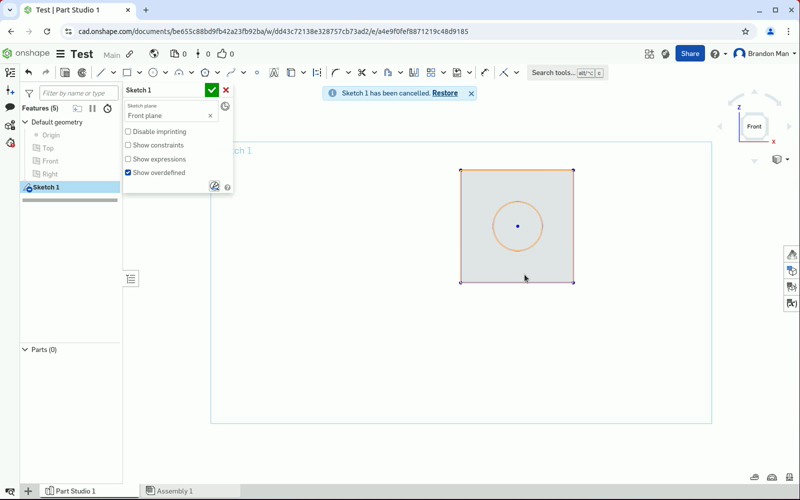
click(524, 274)
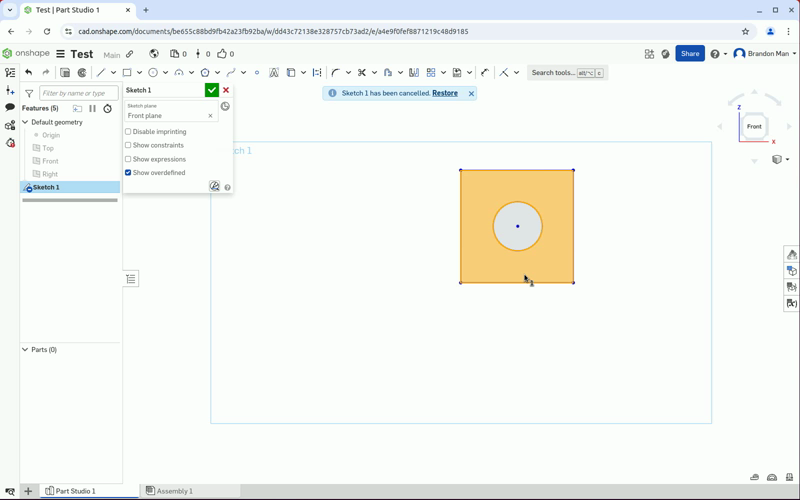
mouse_move(73, 352)
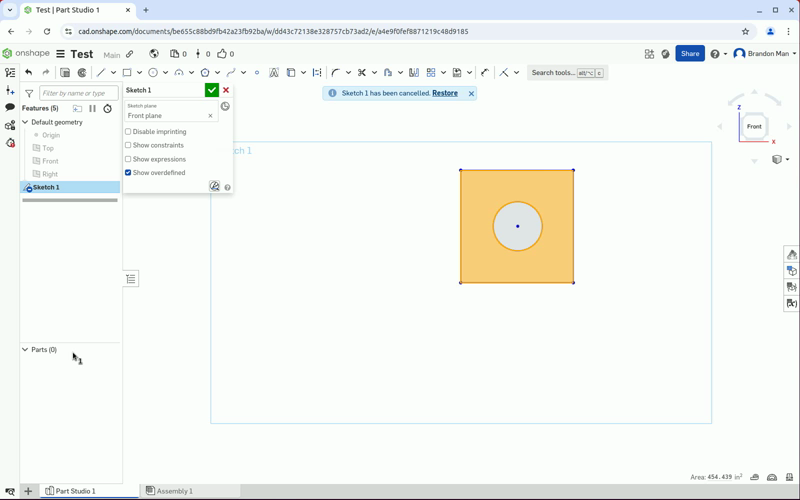
key(shift+y)
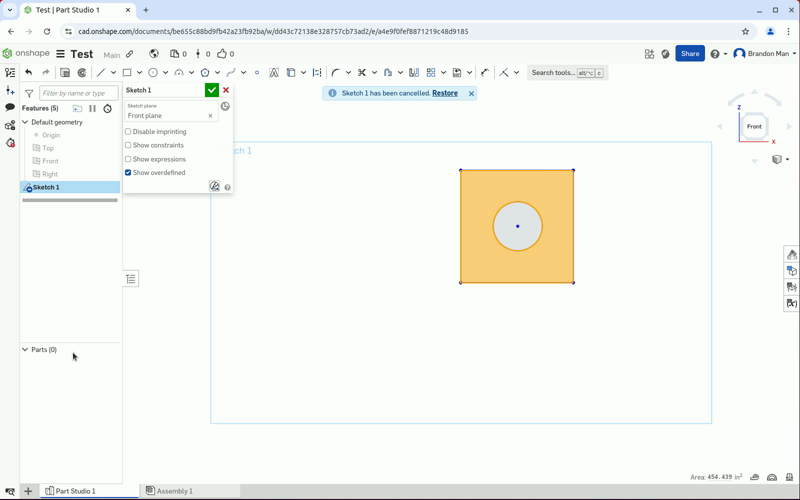
key(shift+e)
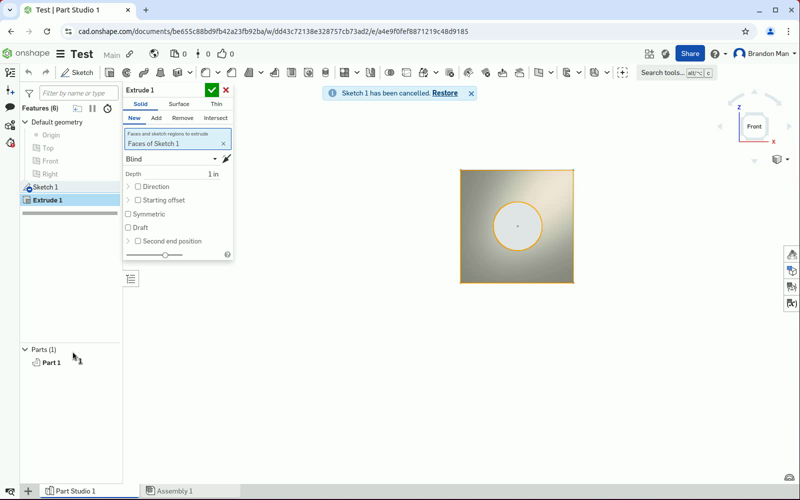
mouse_move(143, 106)
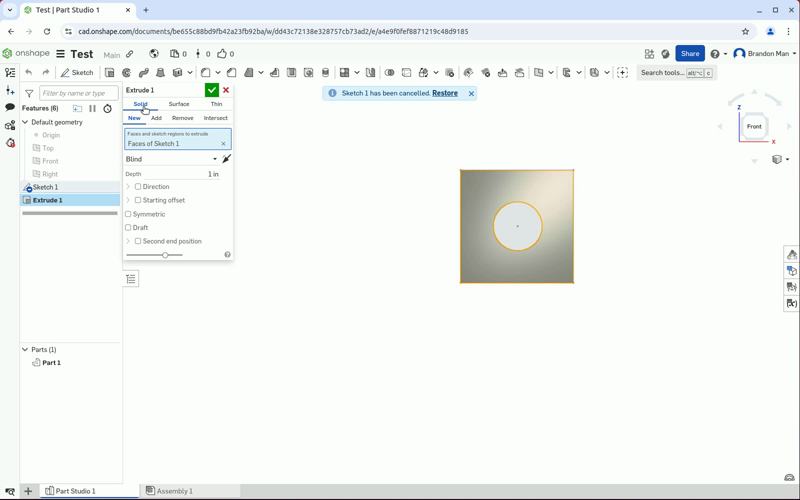
click(143, 106)
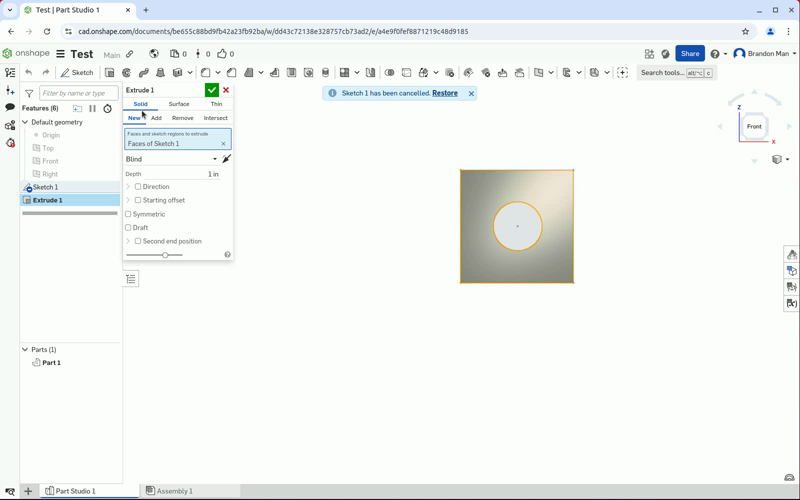
mouse_move(137, 120)
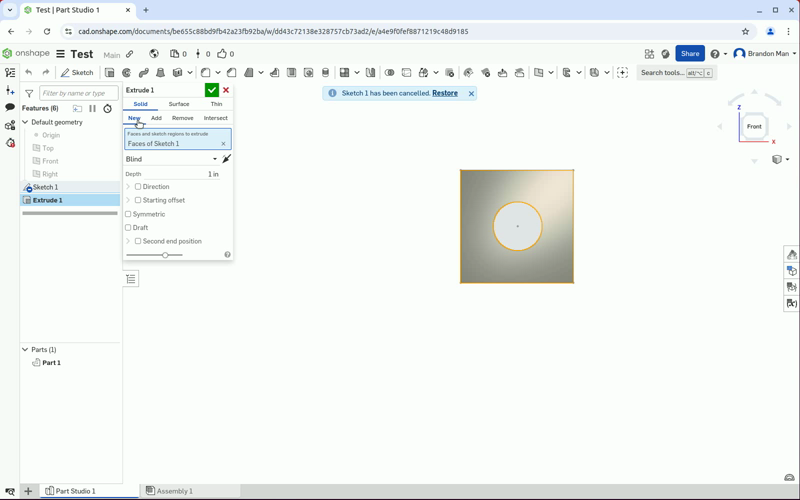
click(137, 120)
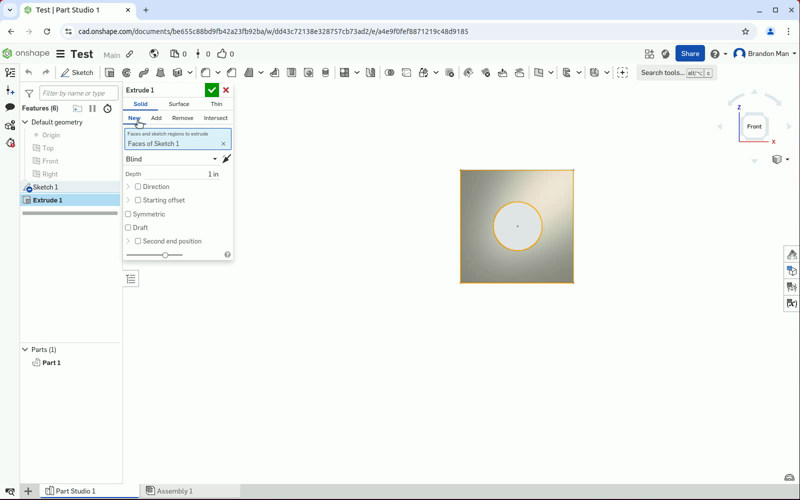
key(tab, 4)
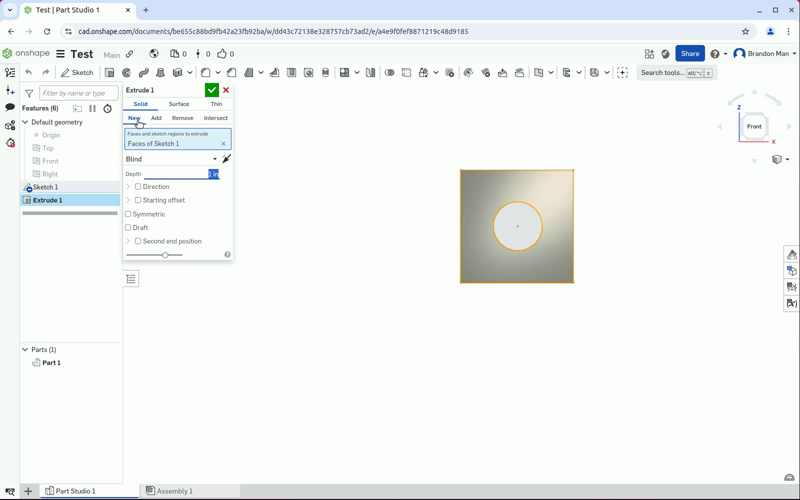
text(23.108)
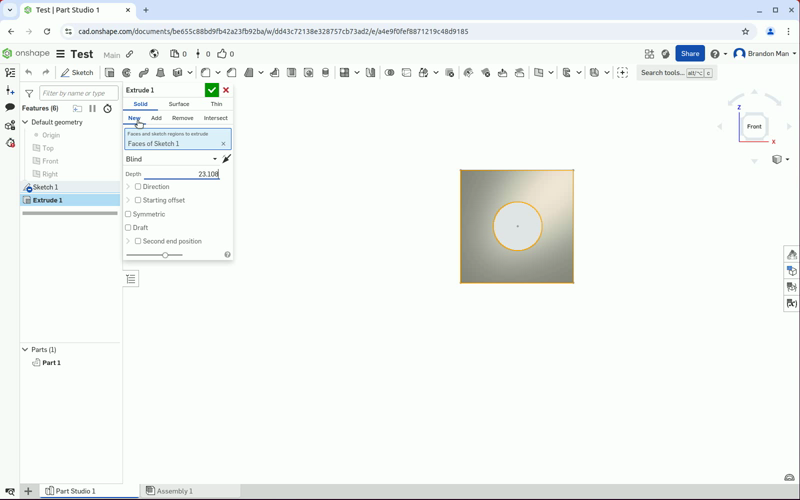
key(enter)
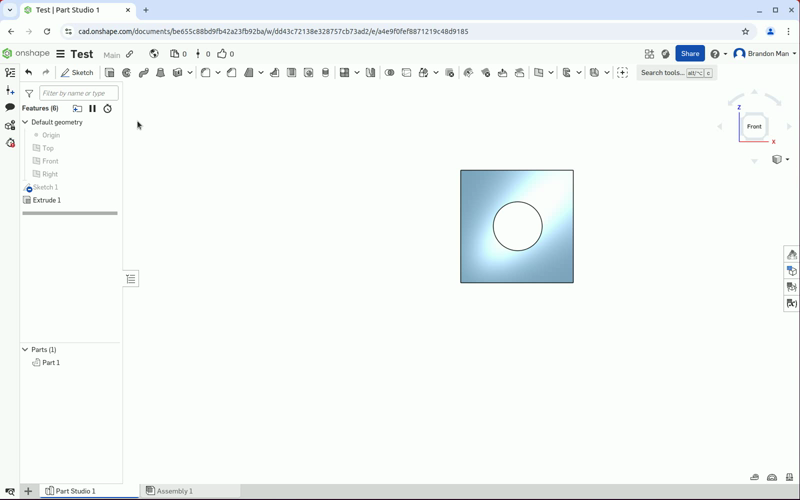
key(shift+h)
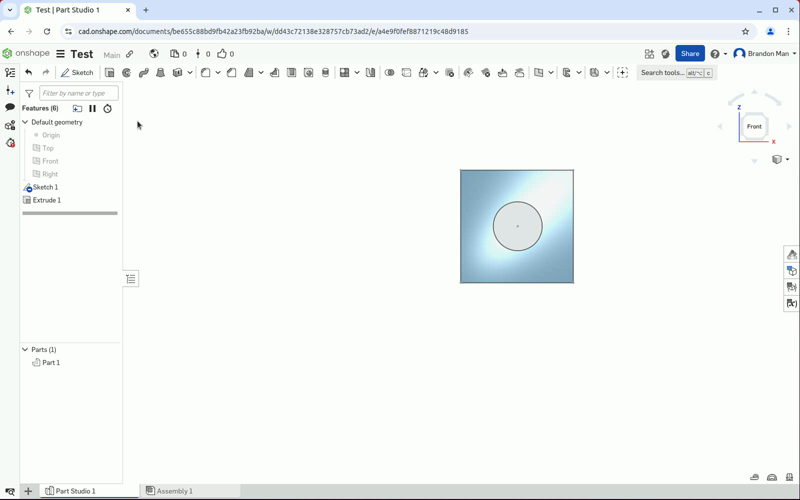
key(shift+h)
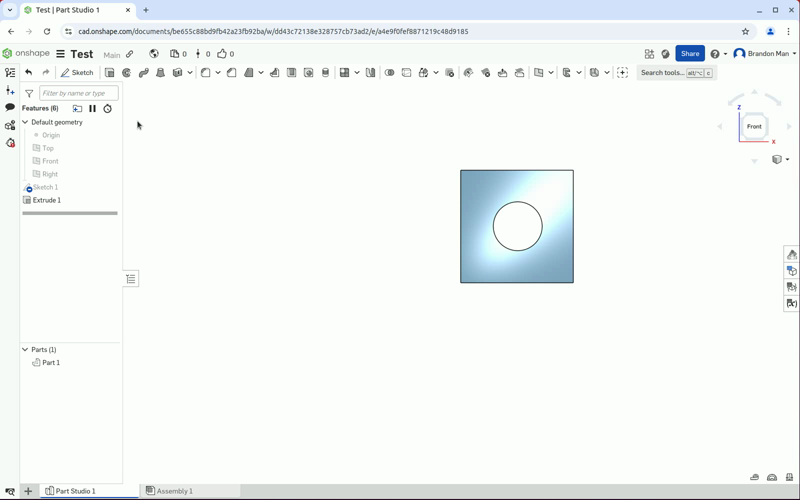
mouse_move(73, 189)
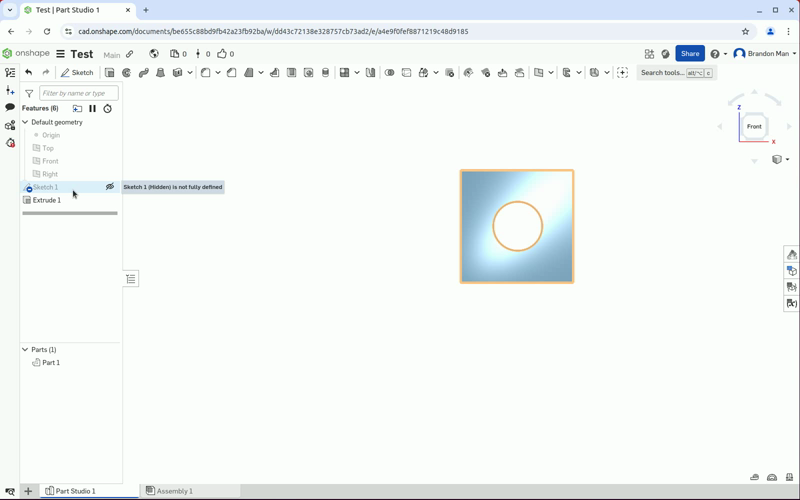
click(73, 189)
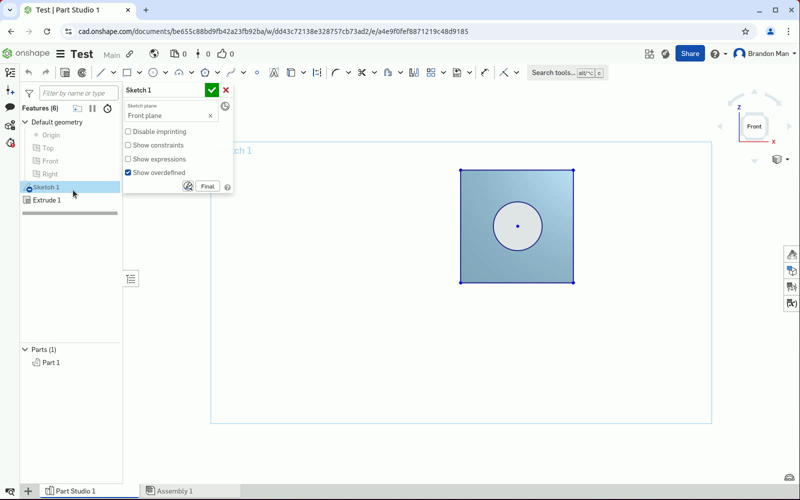
mouse_move(229, 92)
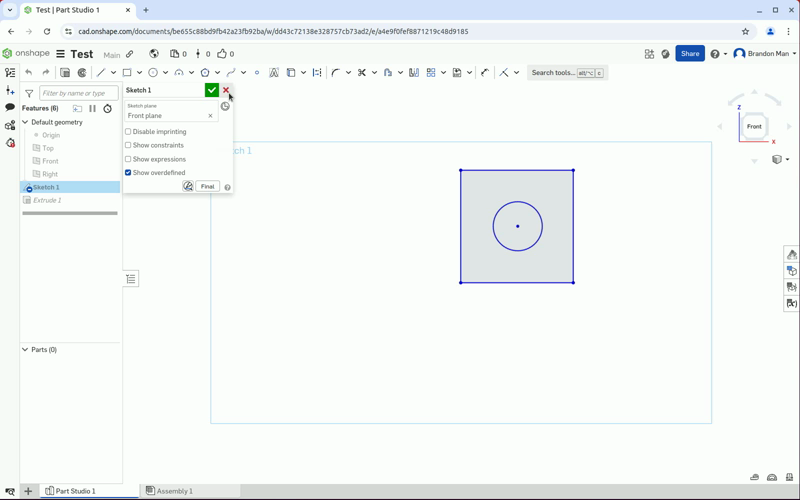
click(229, 92)
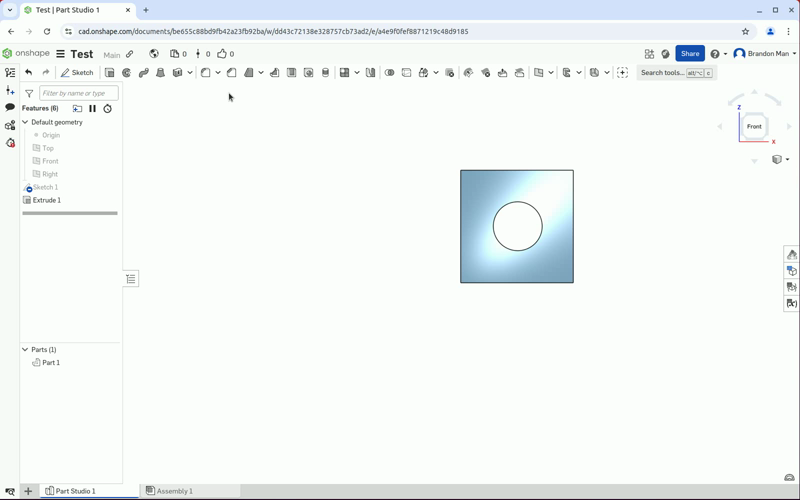
mouse_move(73, 352)
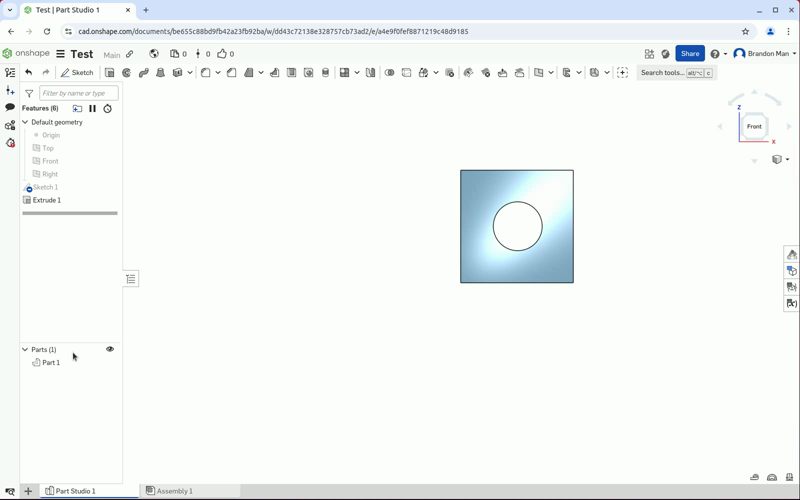
key(y)
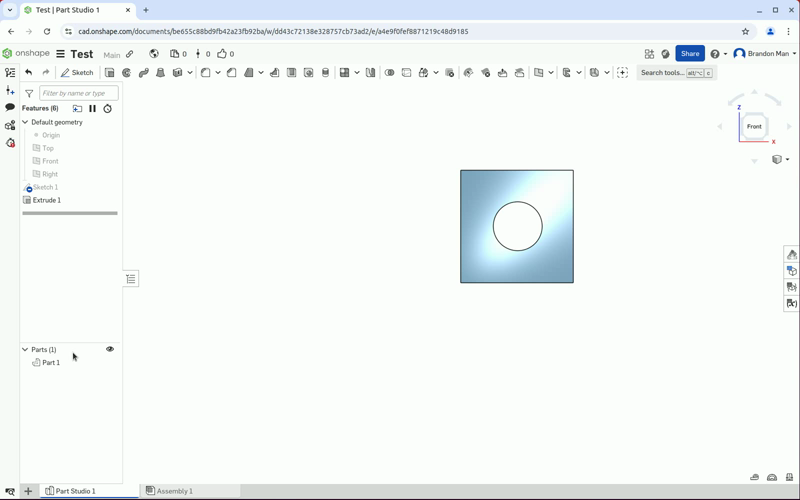
key(shift+p)
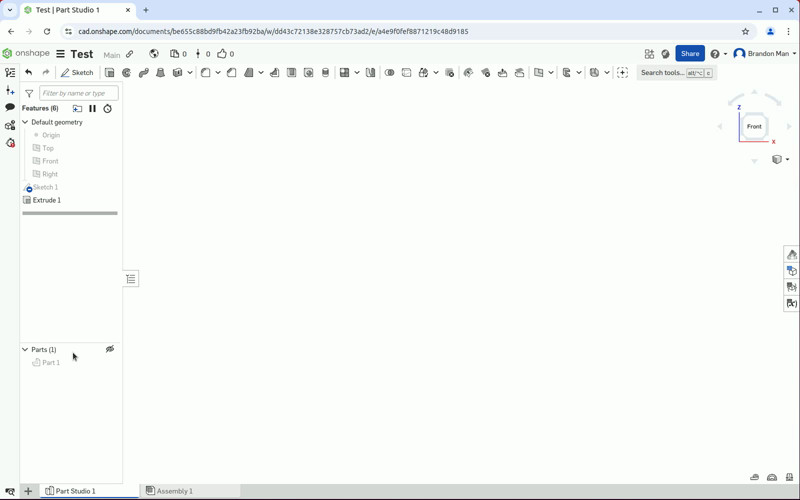
key(space)
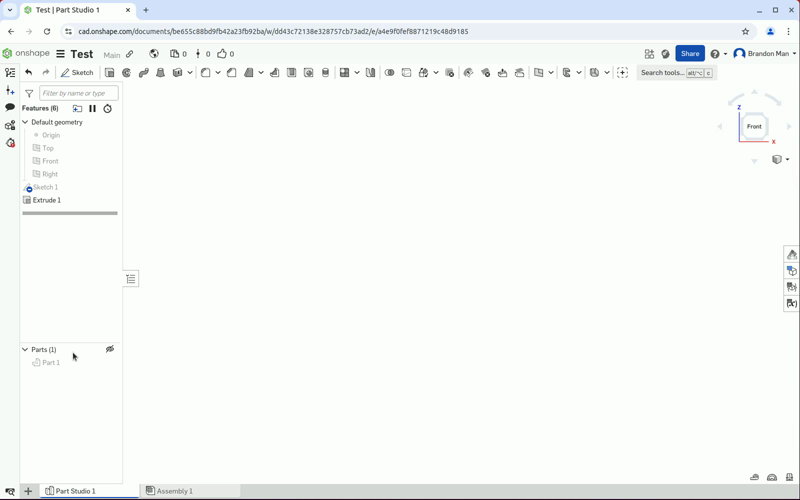
key_down(shift)
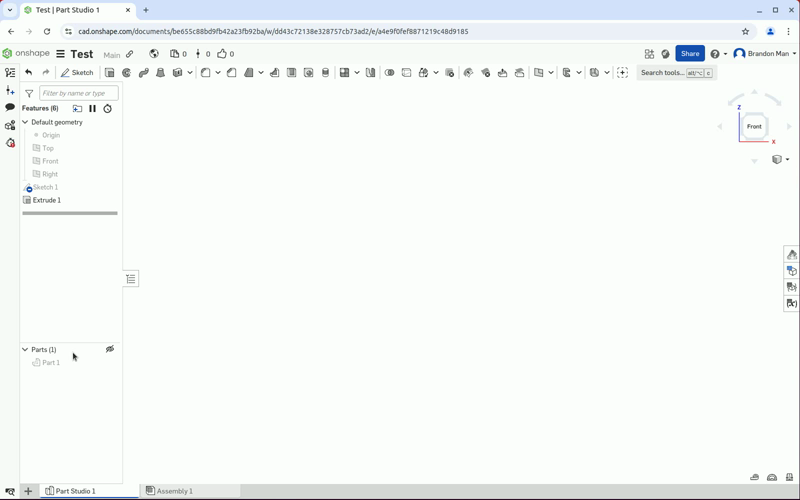
key(down)
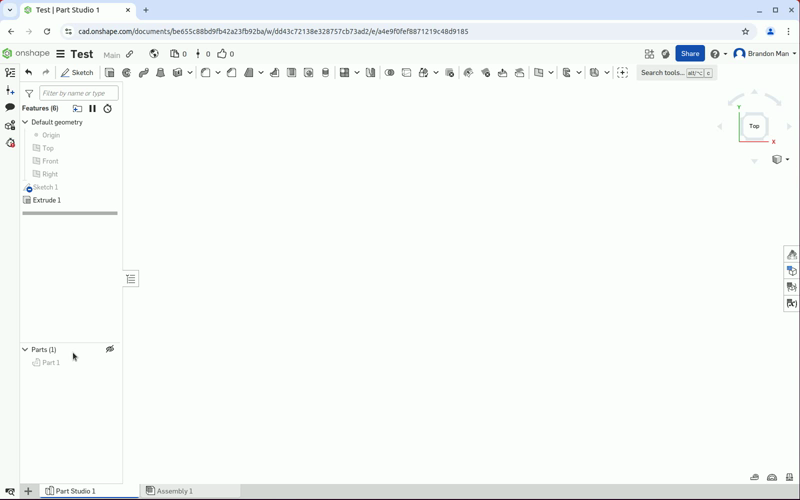
key_up(shift)
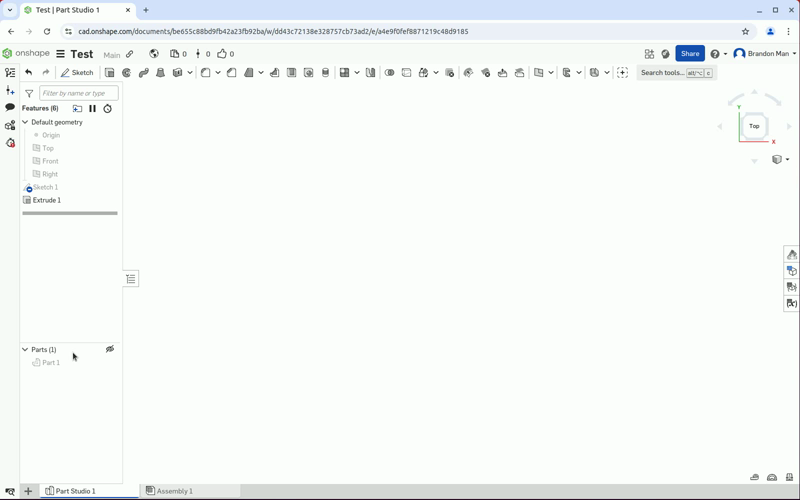
mouse_move(73, 352)
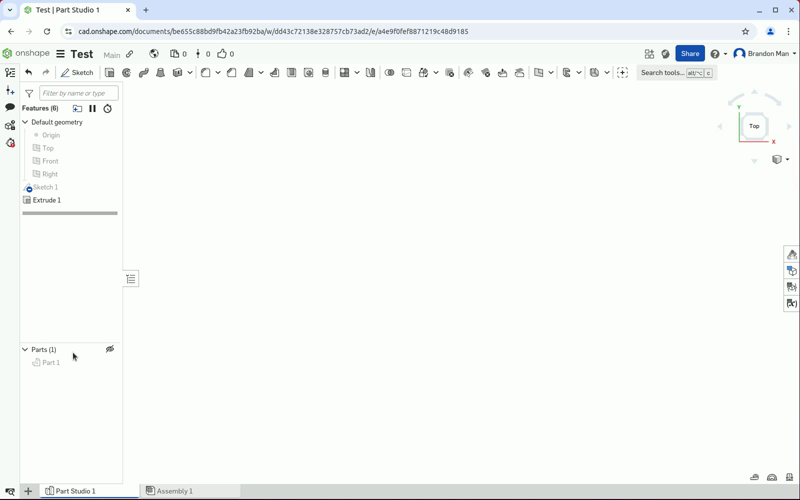
key(shift+y)
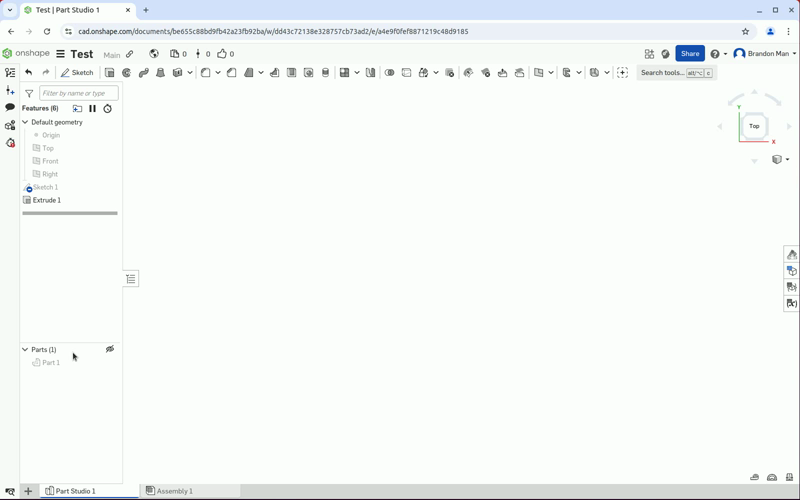
key(shift+s)
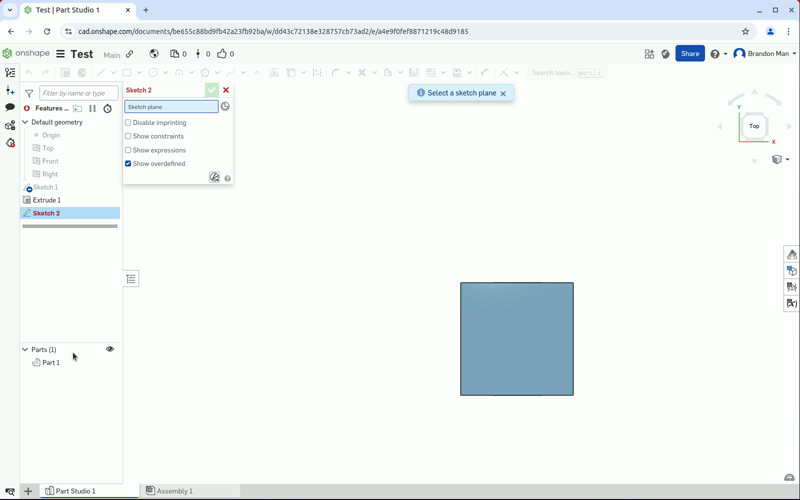
mouse_move(73, 150)
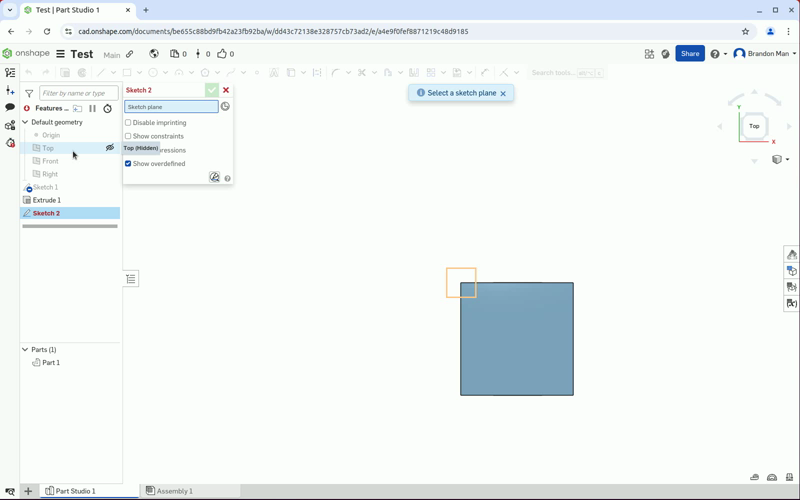
click(73, 150)
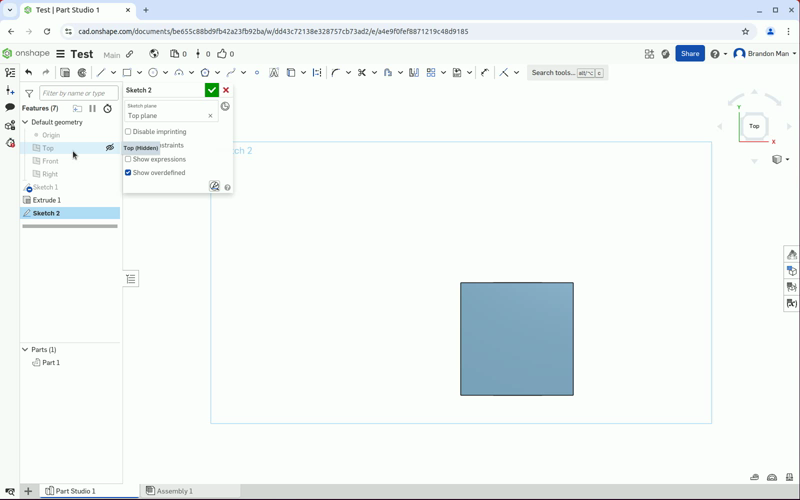
mouse_move(73, 352)
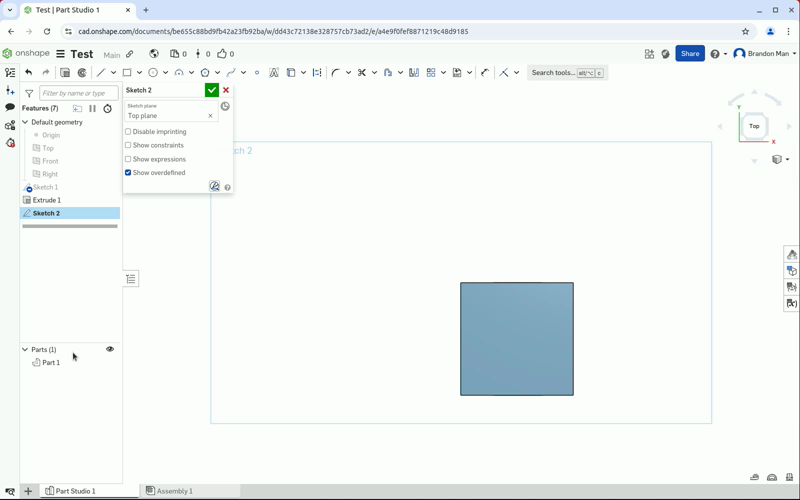
key(y)
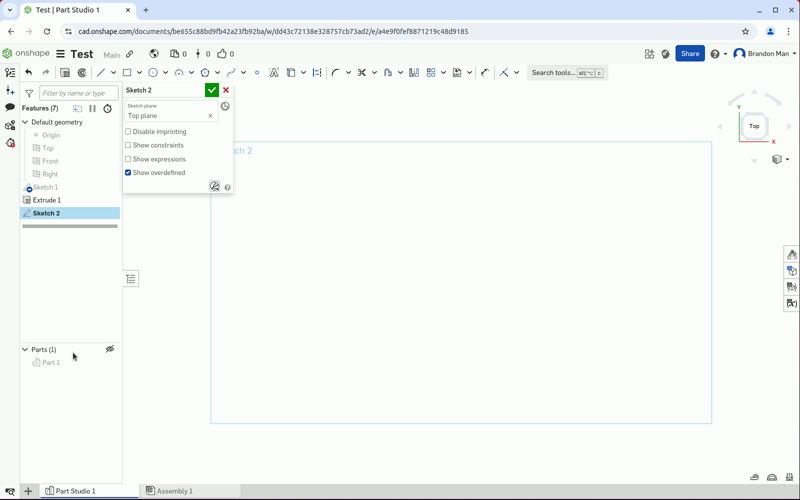
key(c)
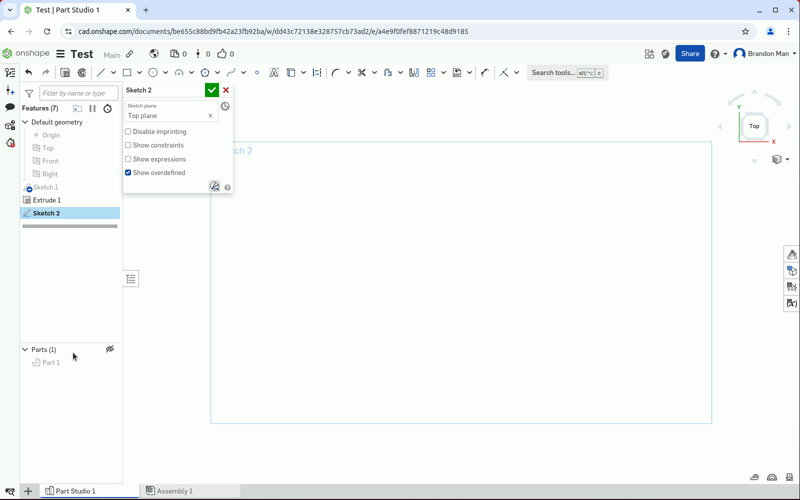
key_down(shift)
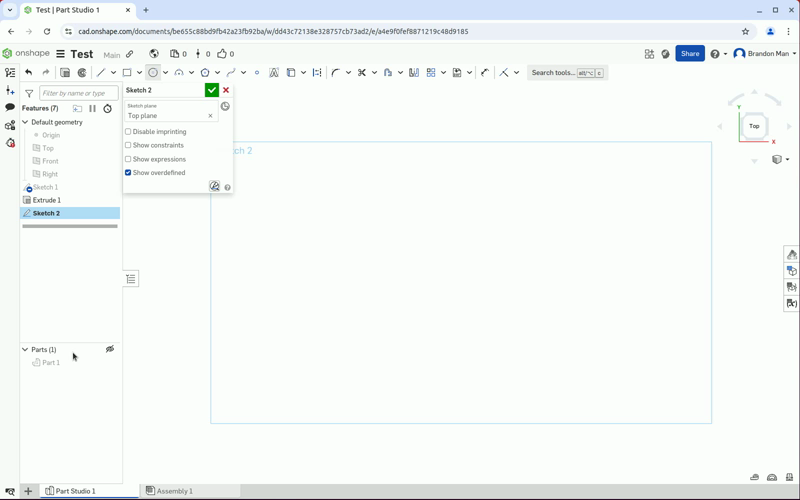
mouse_move(517, 339)
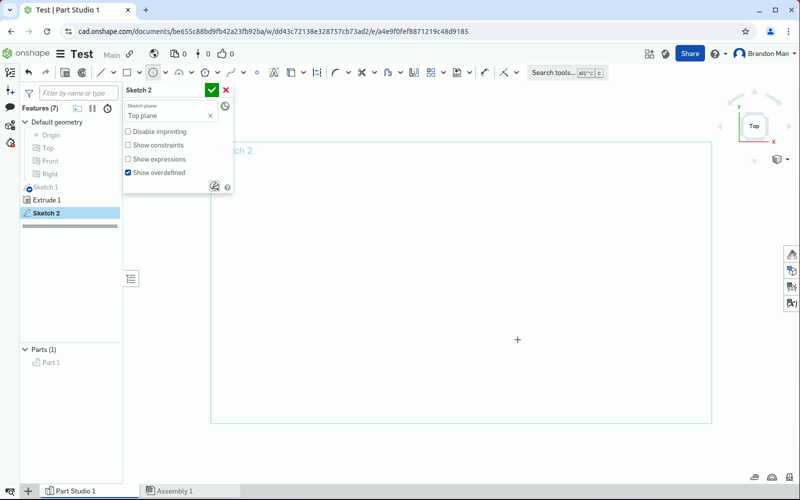
click(517, 339)
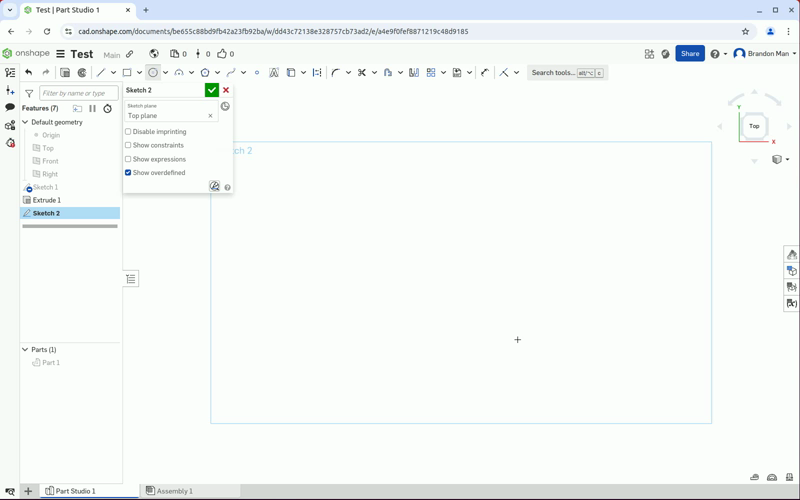
key_up(shift)
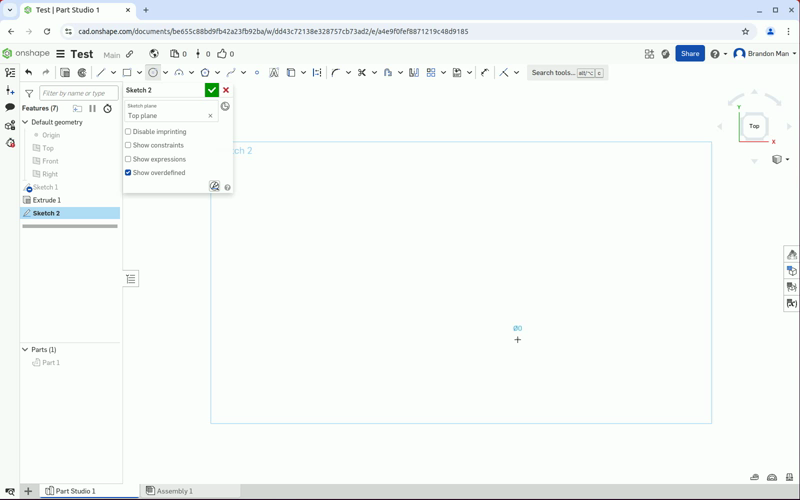
mouse_move(560, 339)
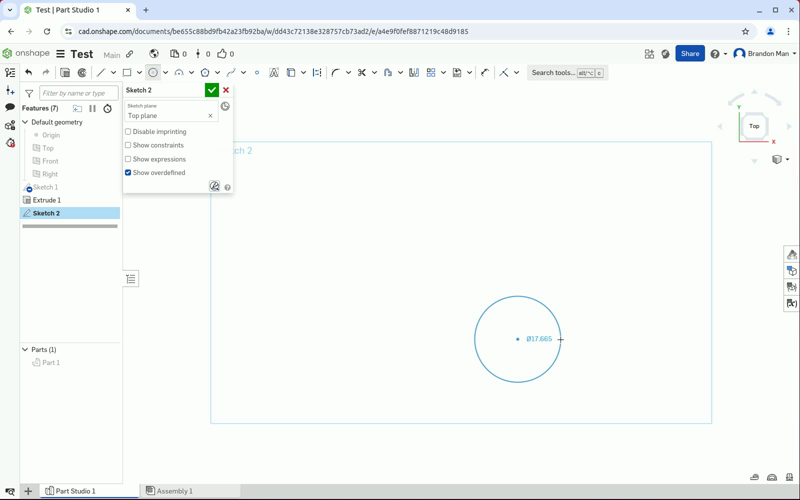
click(560, 339)
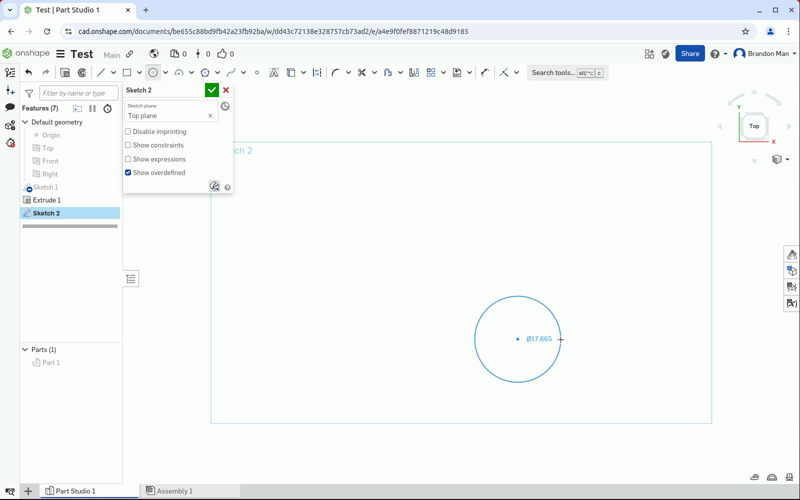
key(esc)
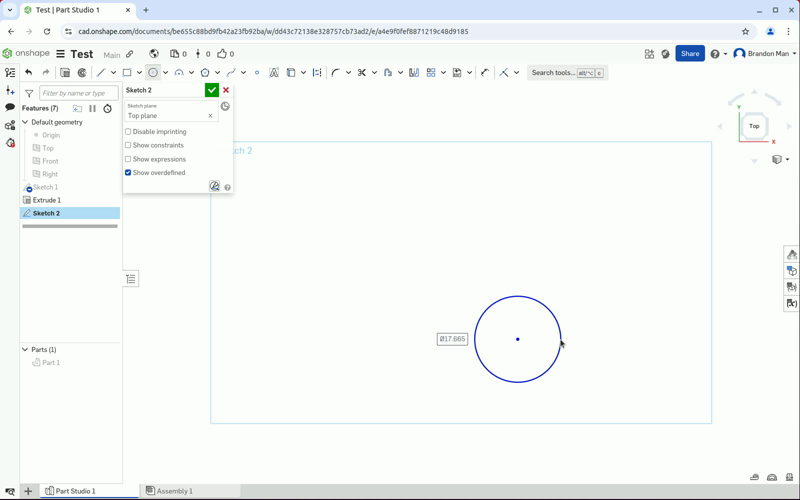
mouse_move(498, 368)
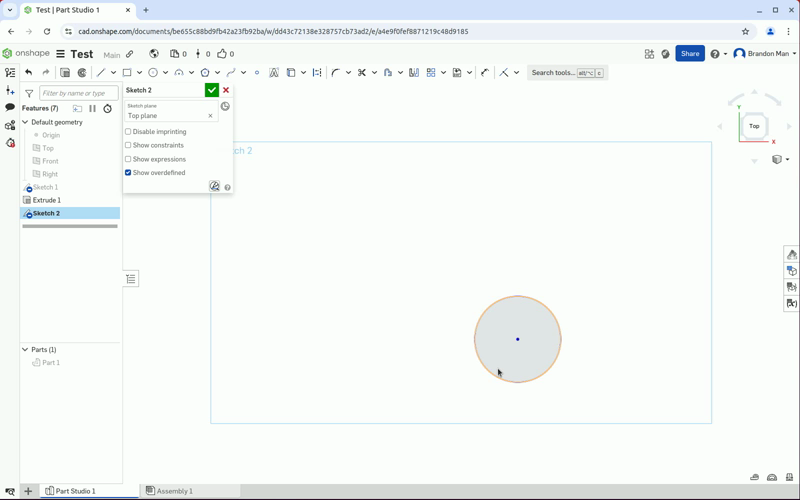
click(498, 368)
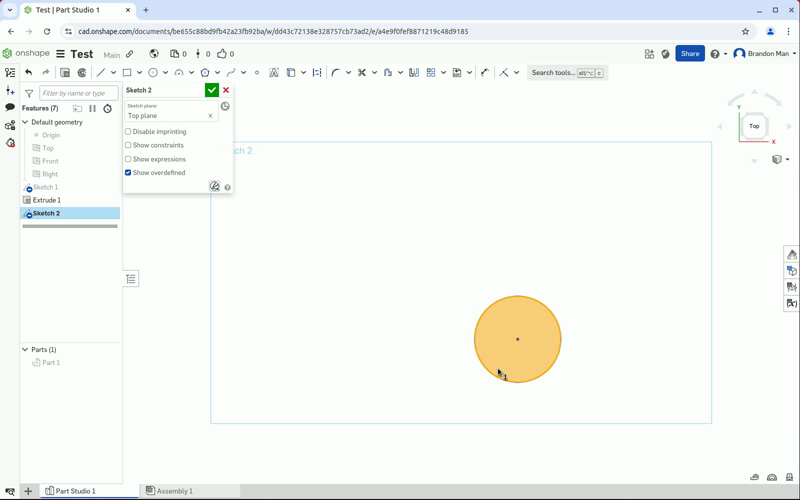
mouse_move(73, 352)
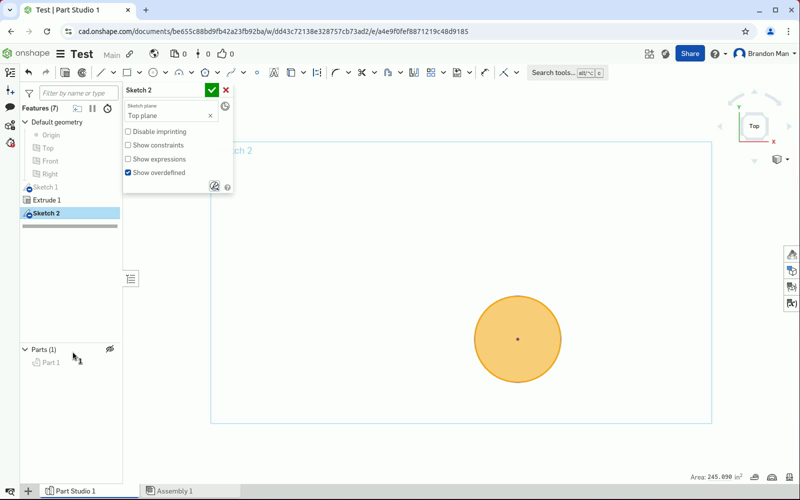
key(shift+y)
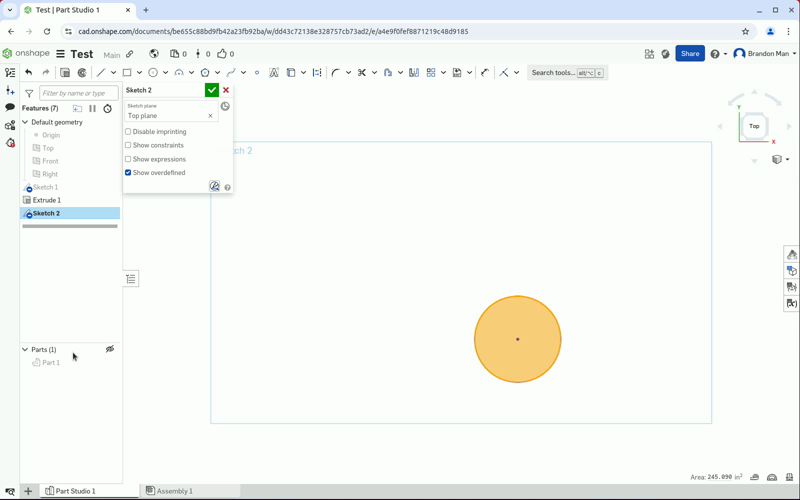
key(shift+e)
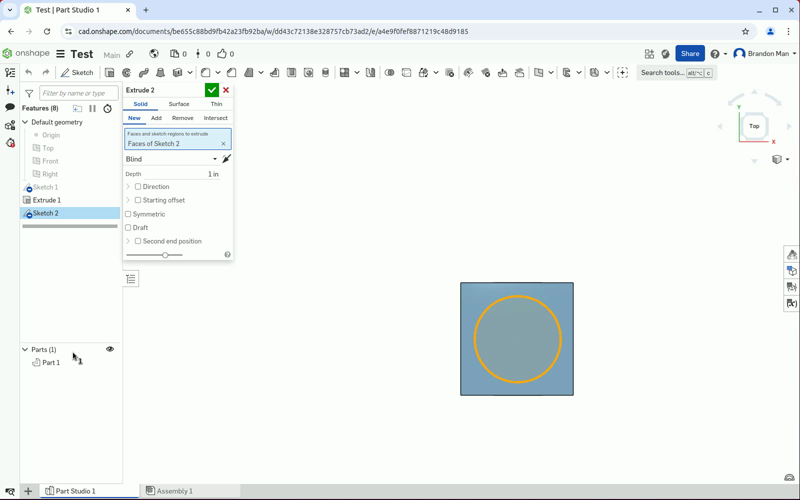
mouse_move(143, 106)
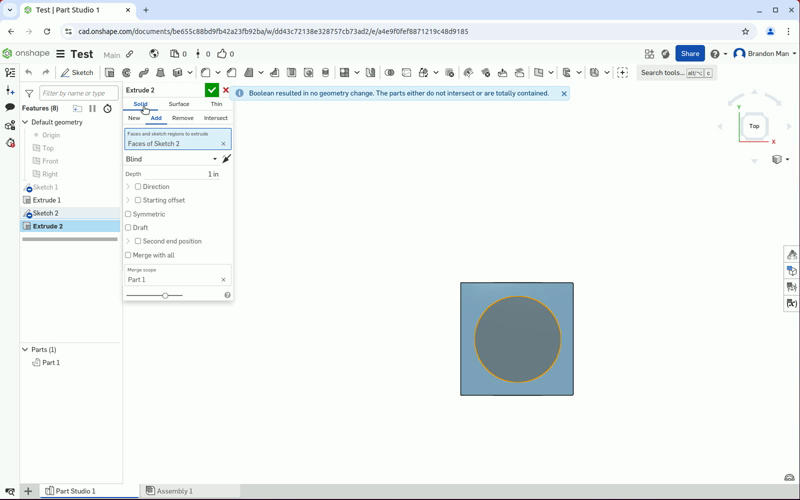
click(143, 106)
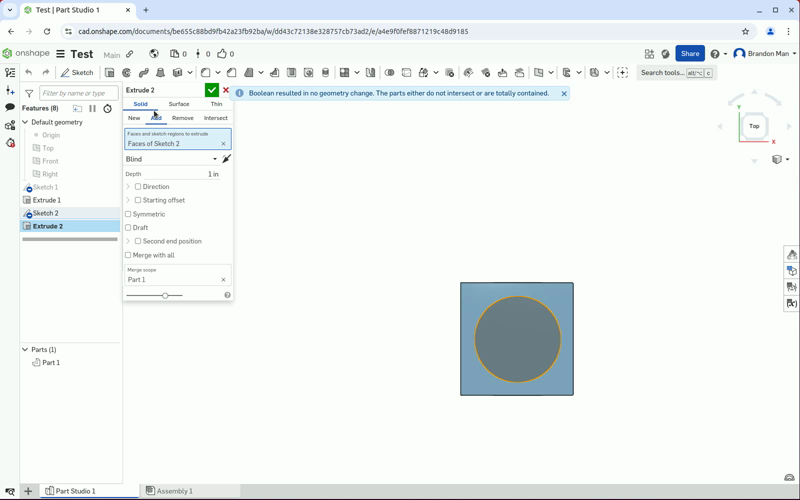
mouse_move(186, 120)
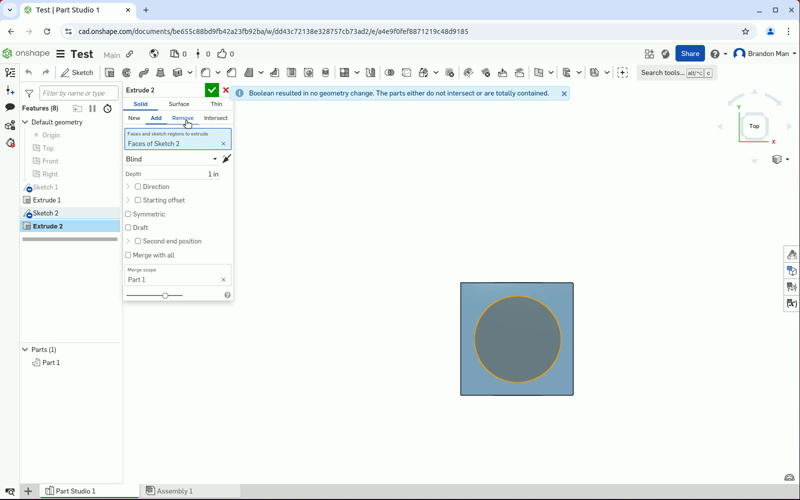
click(186, 120)
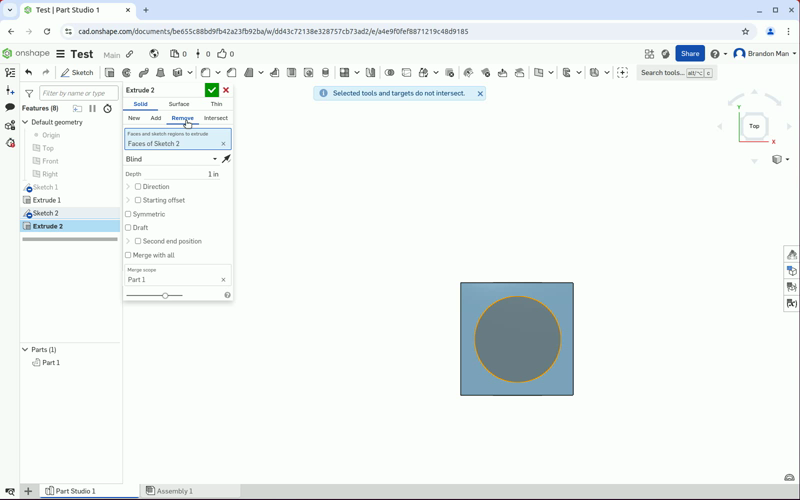
key(tab, 4)
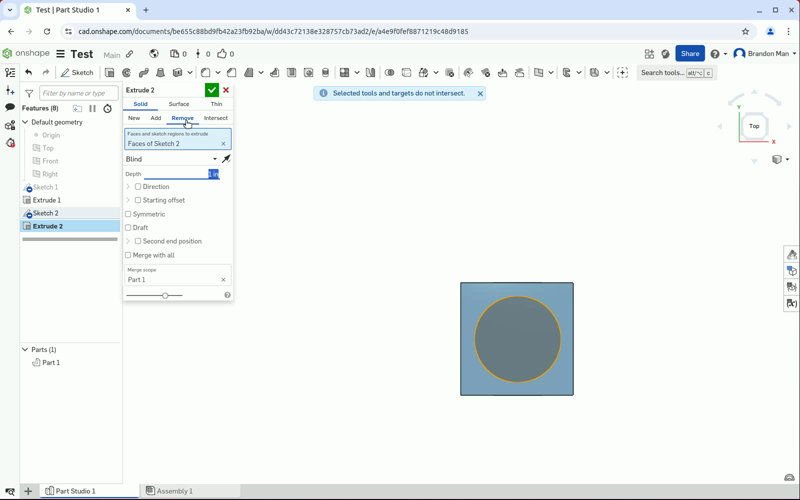
text(-17.331)
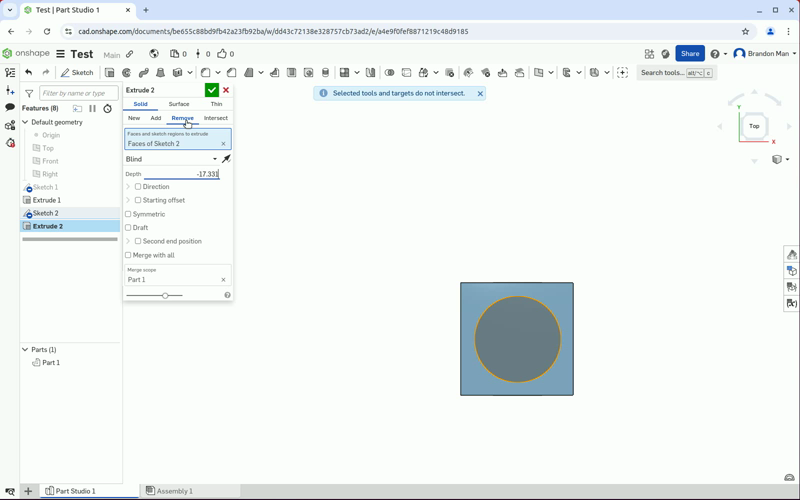
key(tab, 6)
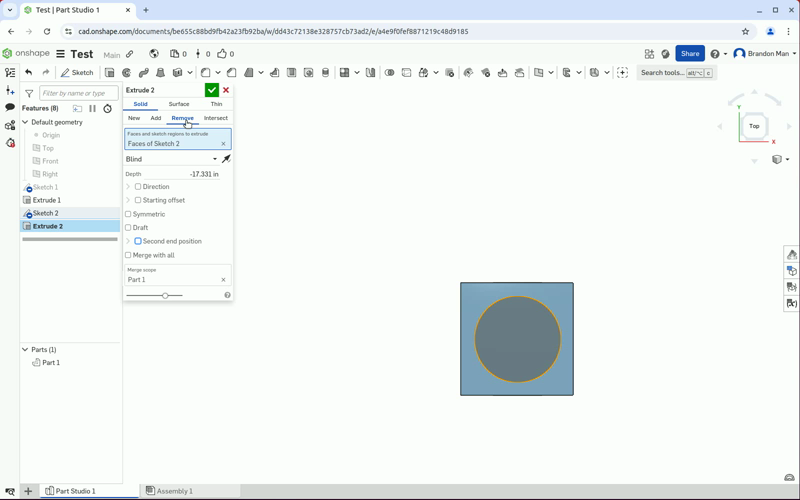
key(space)
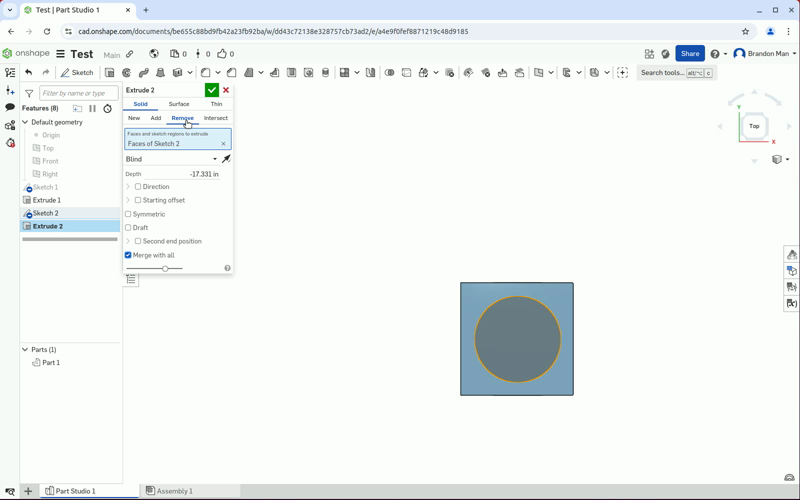
key(enter)
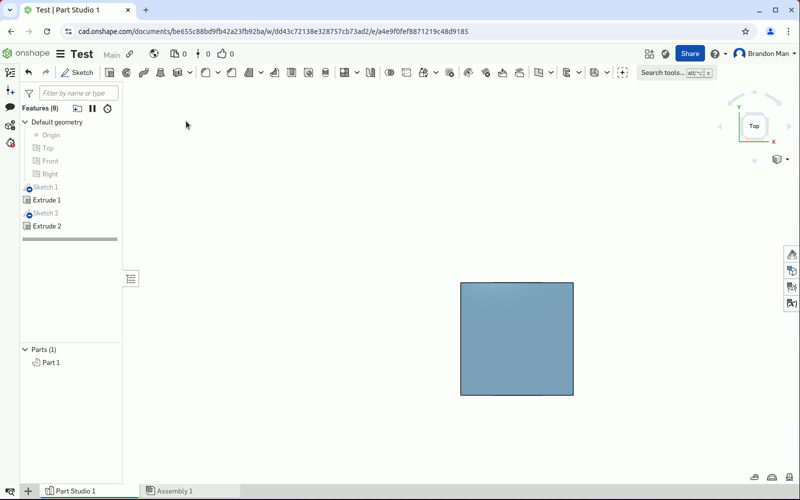
key(shift+h)
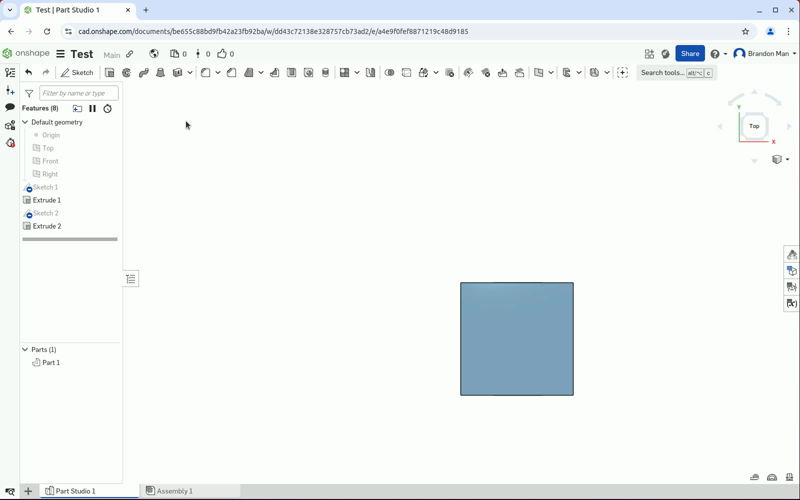
key(shift+h)
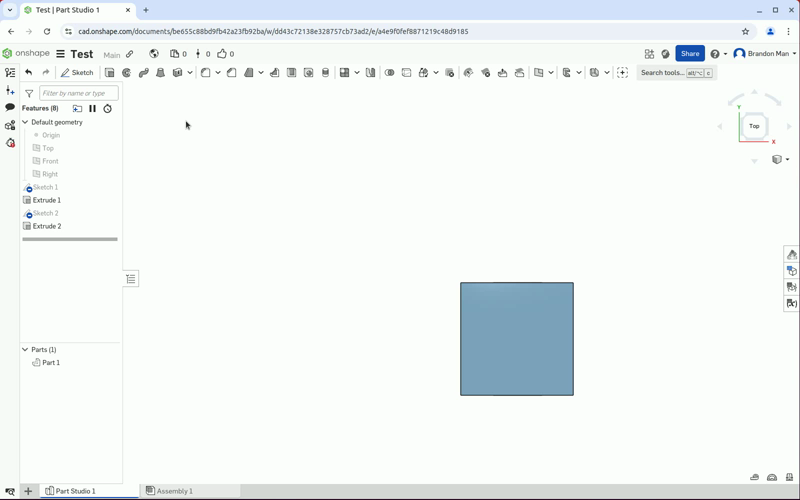
mouse_move(73, 189)
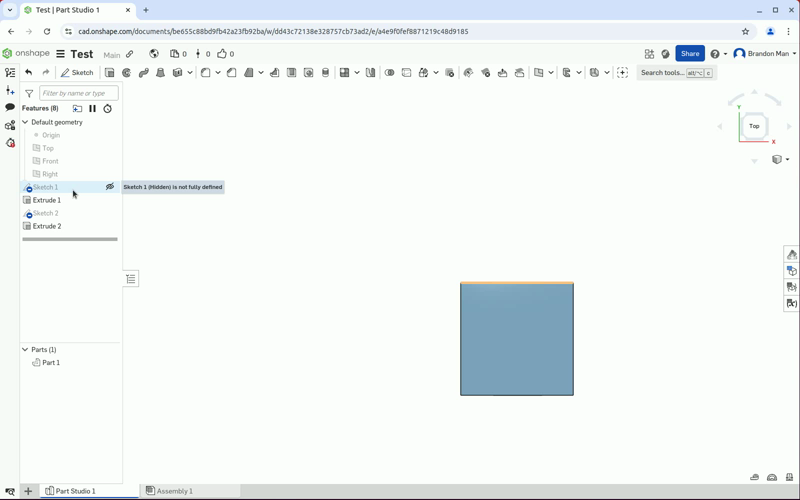
click(73, 189)
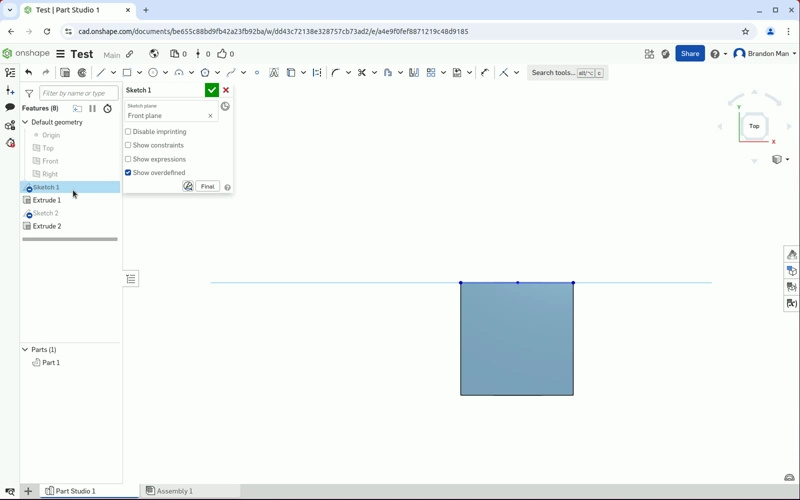
mouse_move(229, 92)
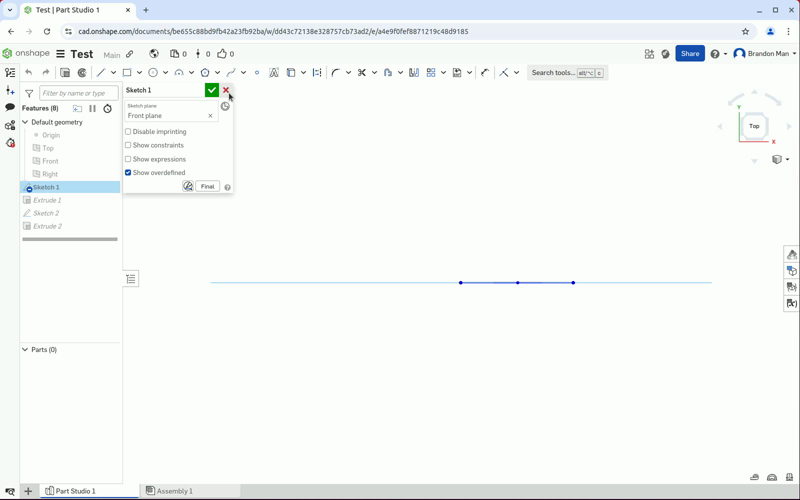
click(229, 92)
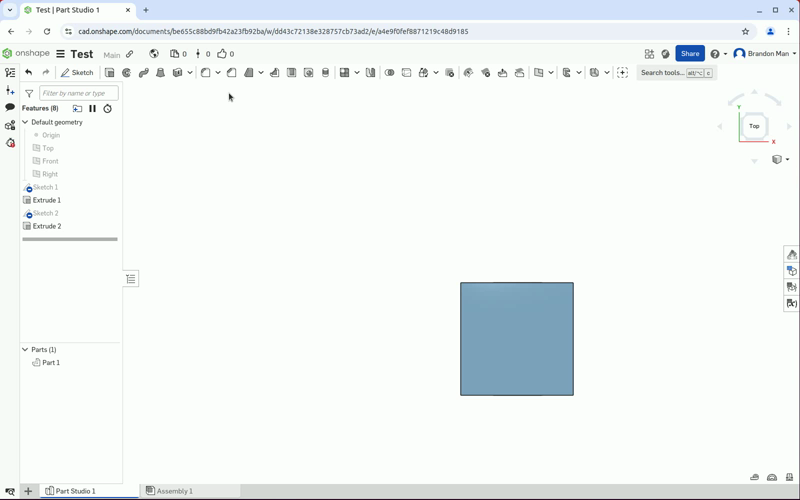
mouse_move(73, 352)
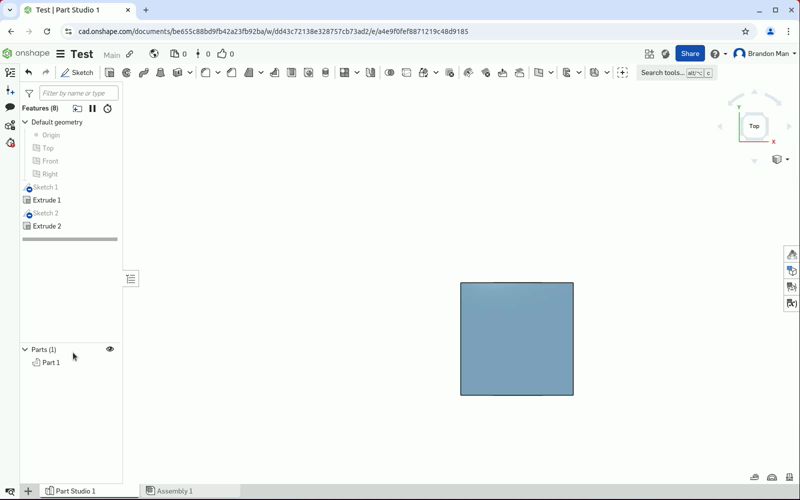
key(y)
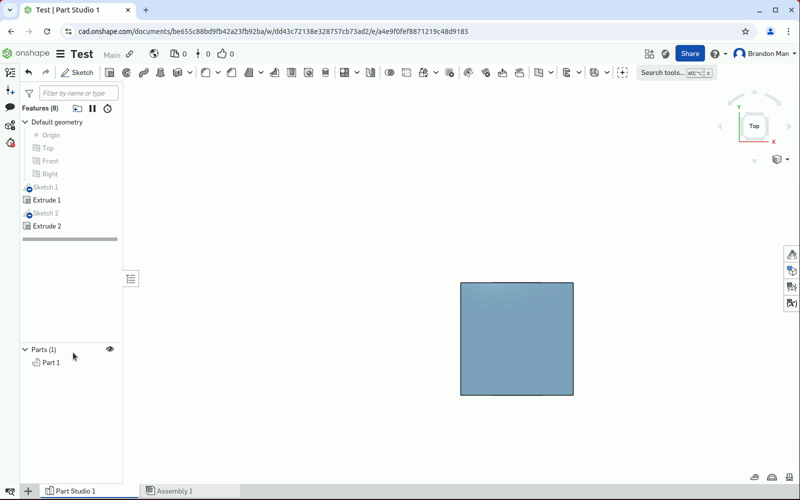
key(shift+p)
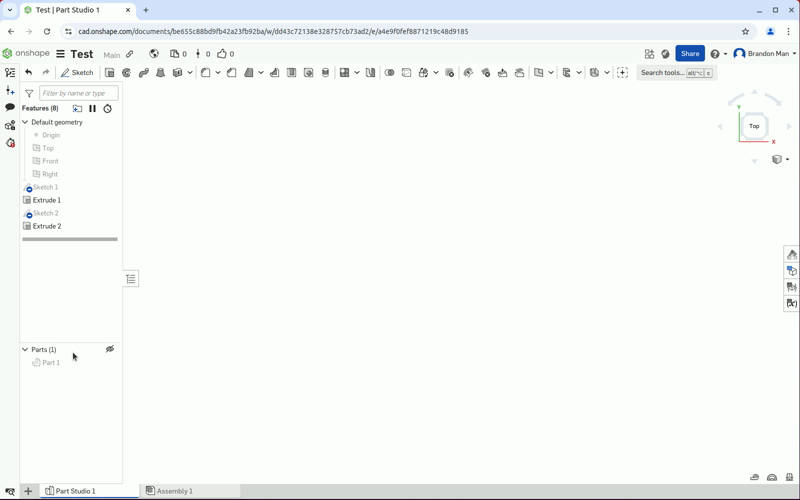
key(space)
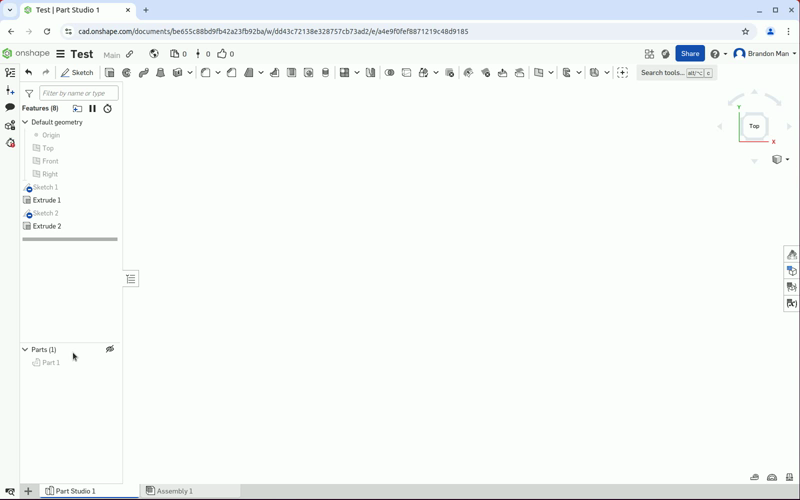
key_down(shift)
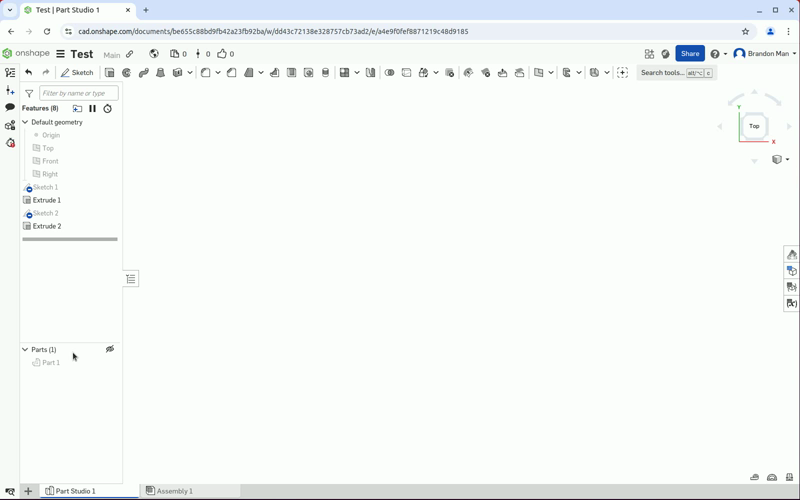
key(up)
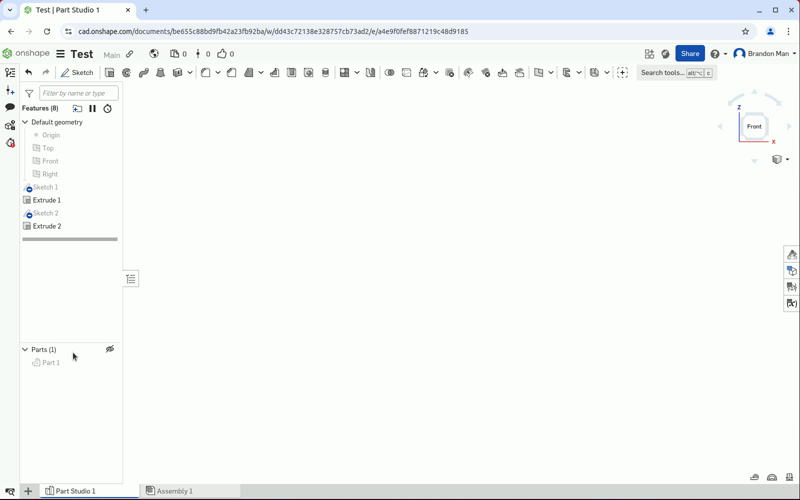
key_up(shift)
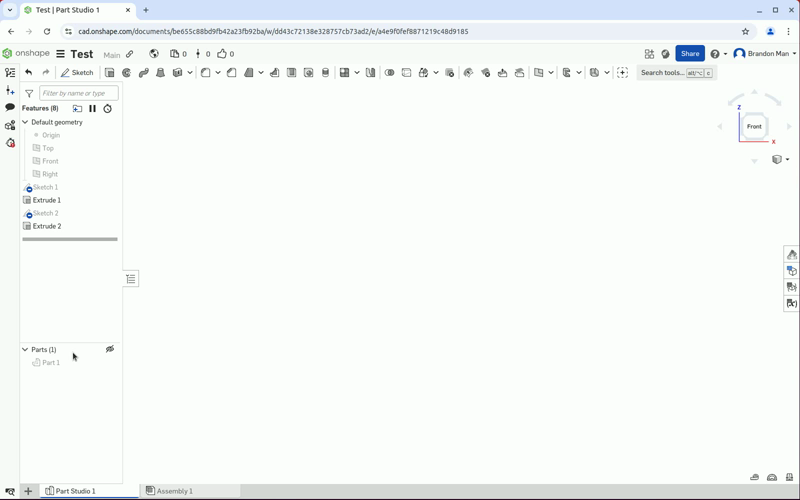
mouse_move(73, 352)
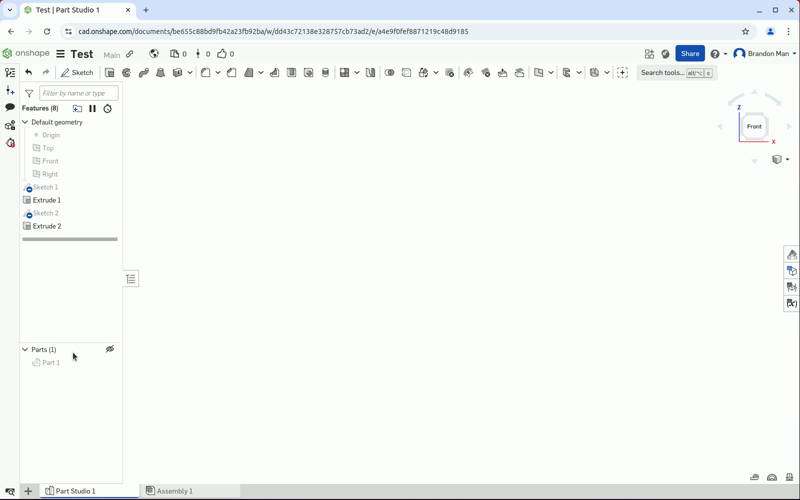
key(shift+y)
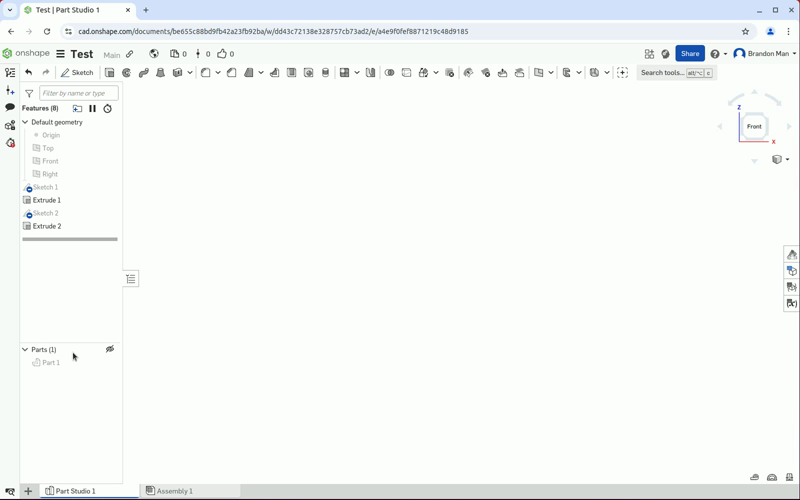
key(shift+s)
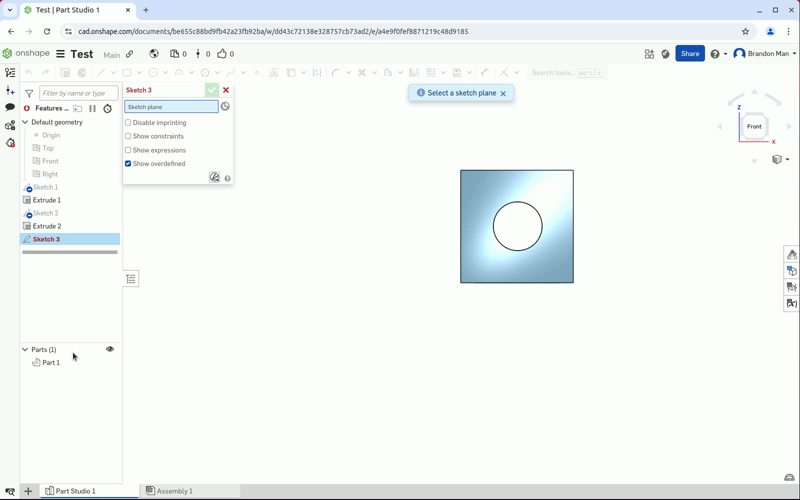
mouse_move(73, 163)
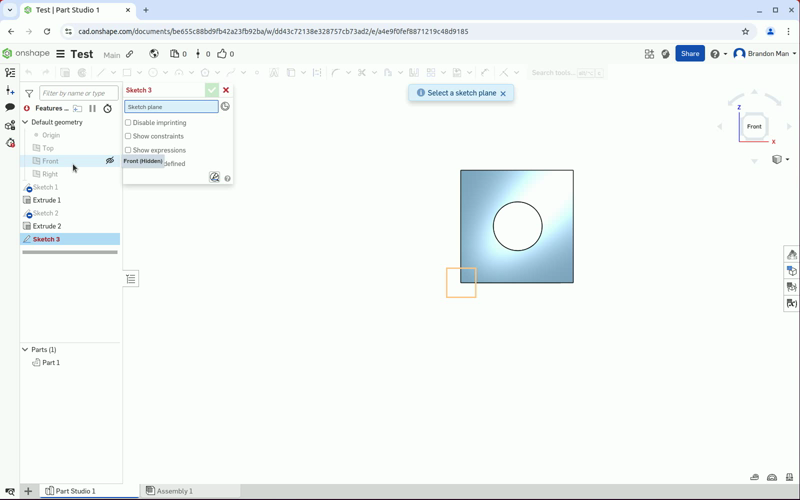
click(73, 163)
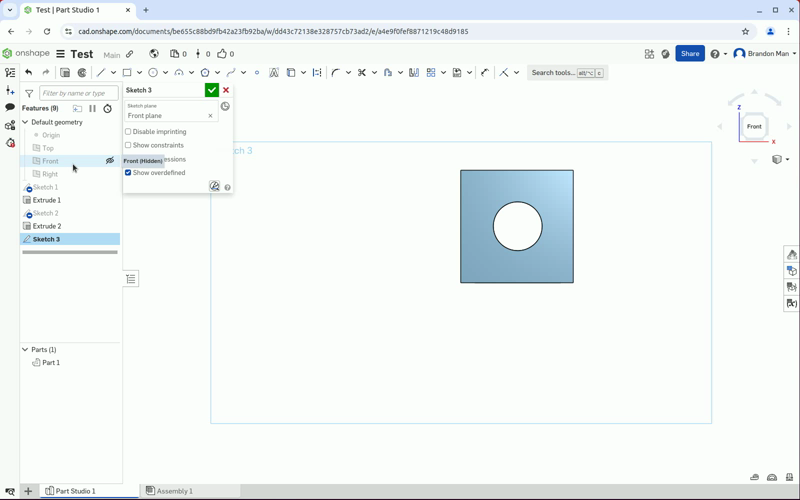
mouse_move(73, 352)
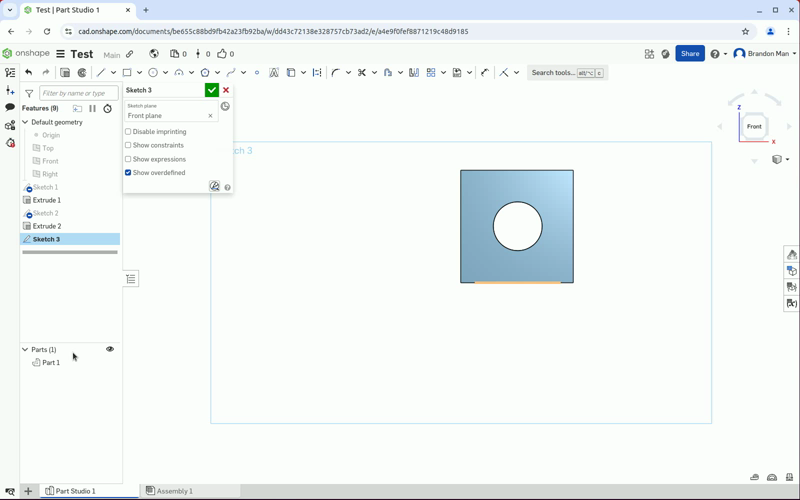
key(y)
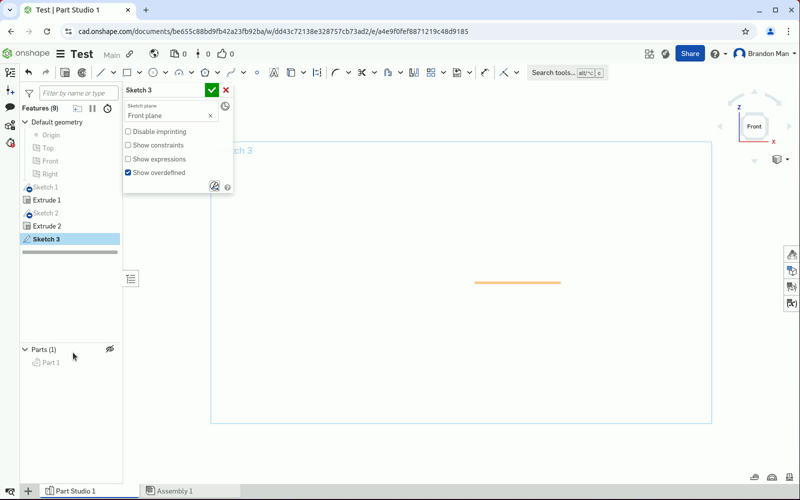
key(c)
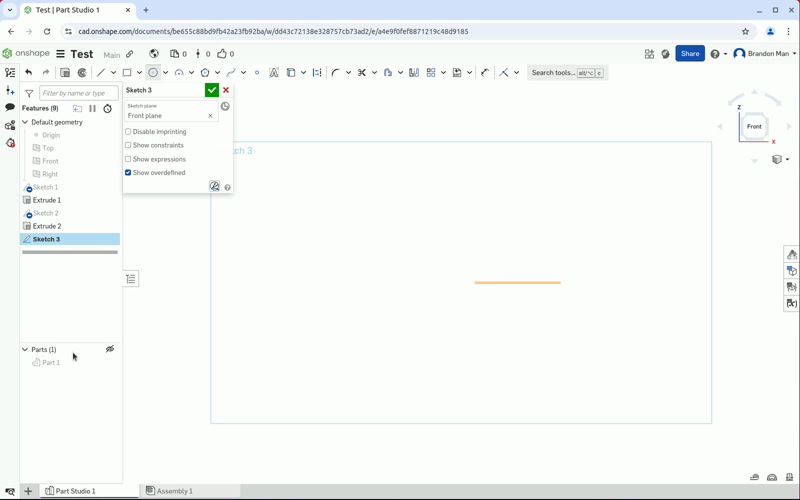
key_down(shift)
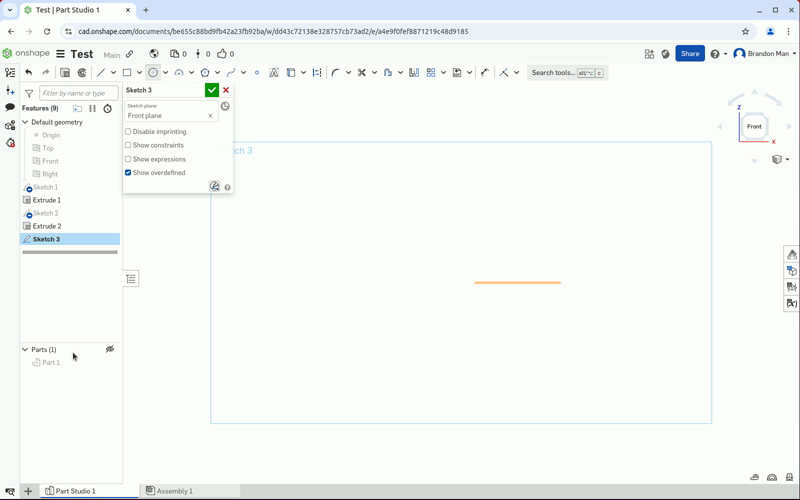
mouse_move(516, 226)
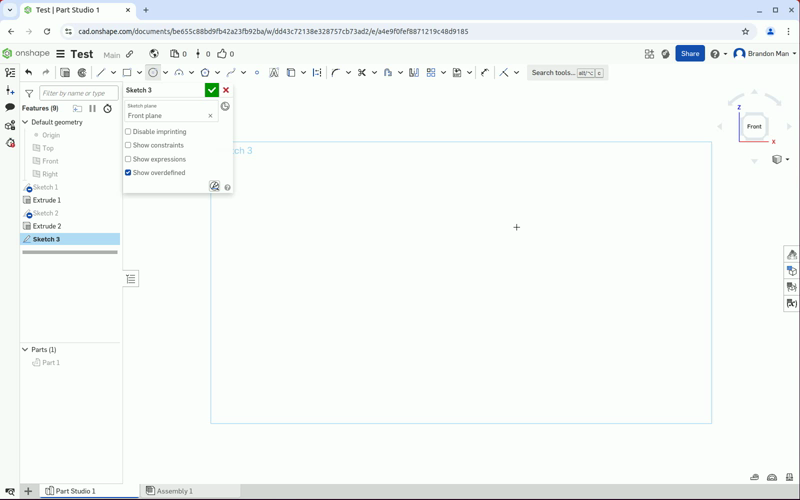
click(516, 226)
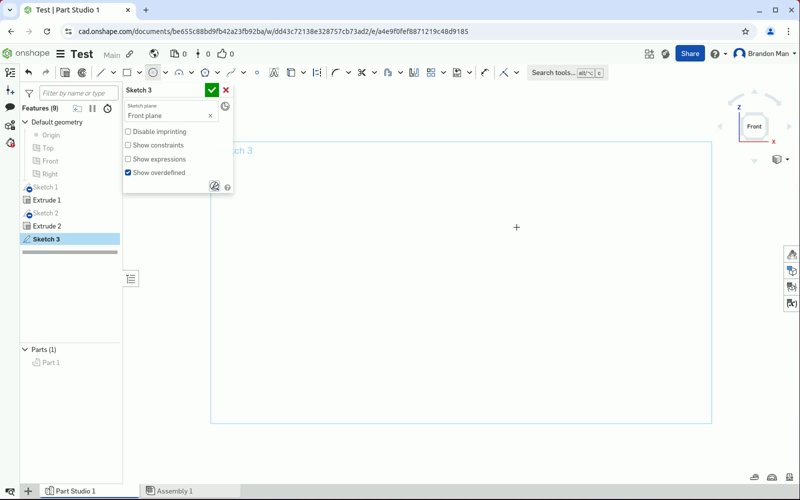
key_up(shift)
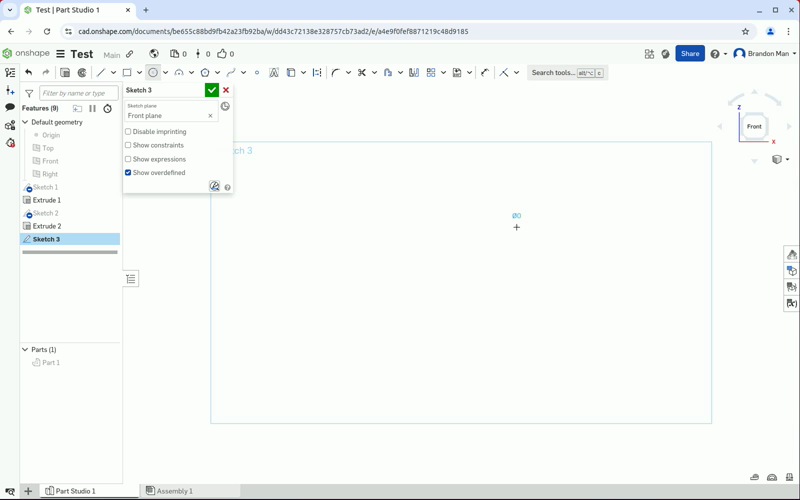
mouse_move(542, 226)
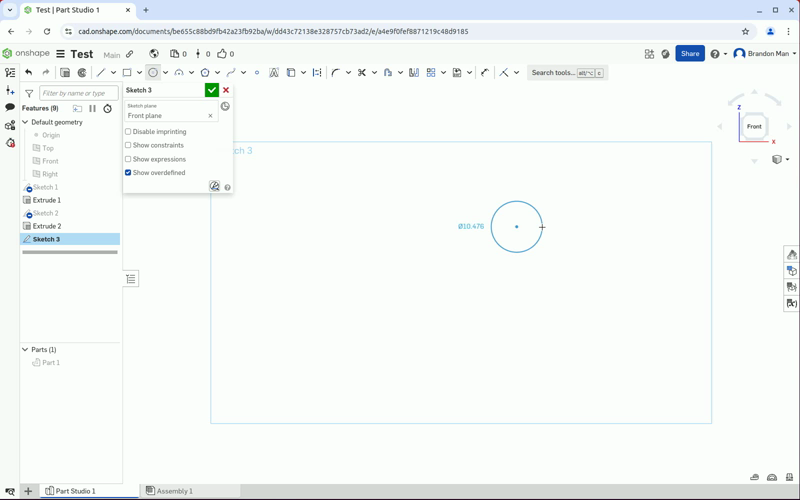
click(542, 226)
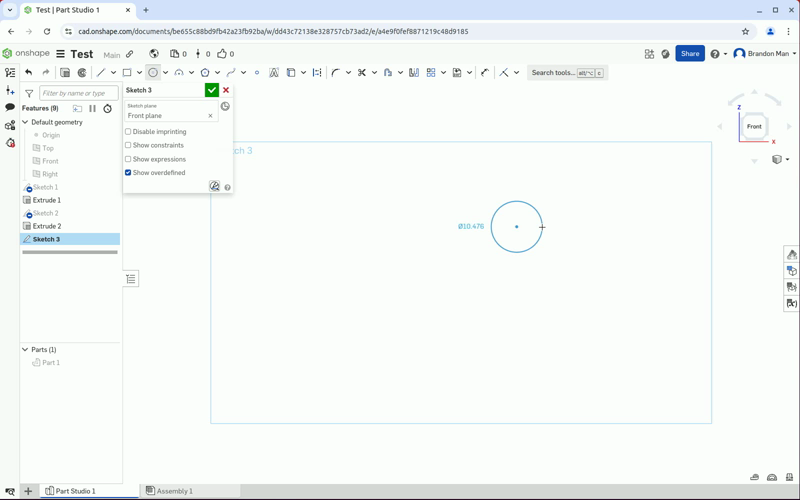
key(esc)
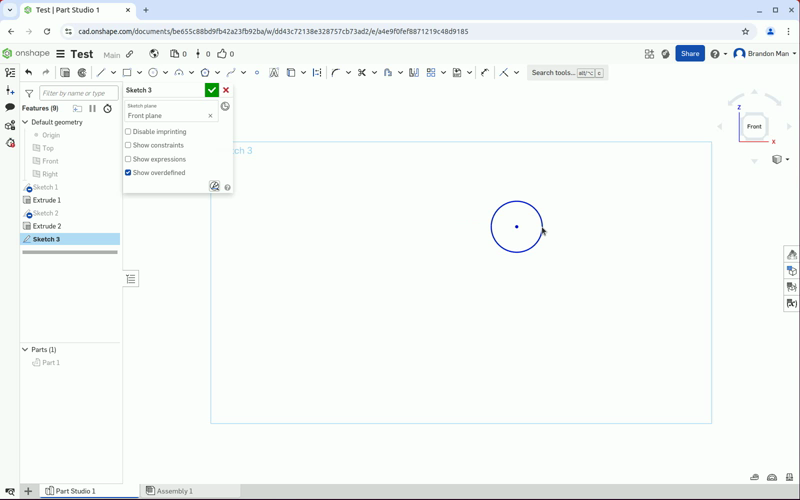
mouse_move(510, 212)
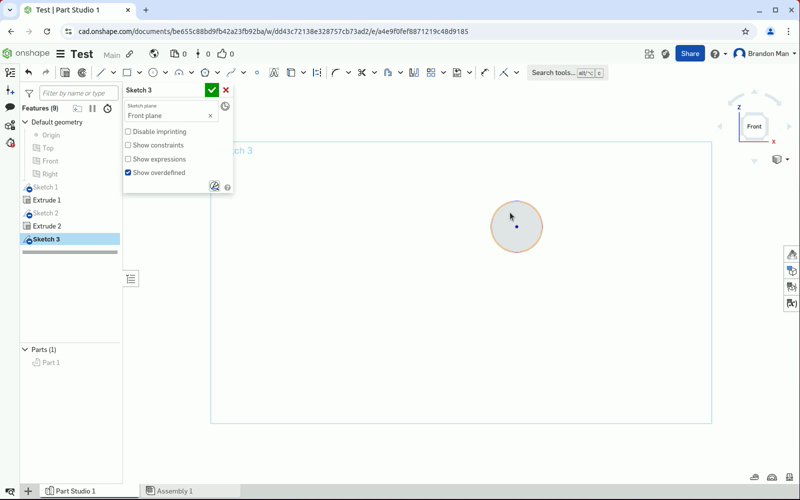
click(510, 212)
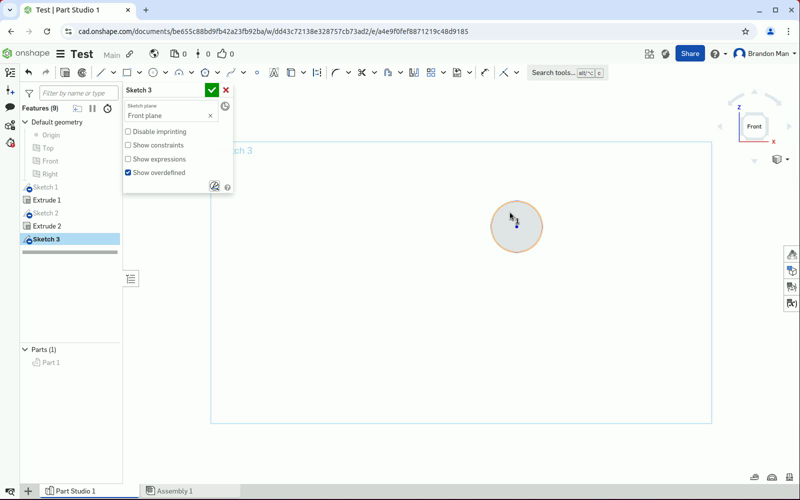
mouse_move(73, 352)
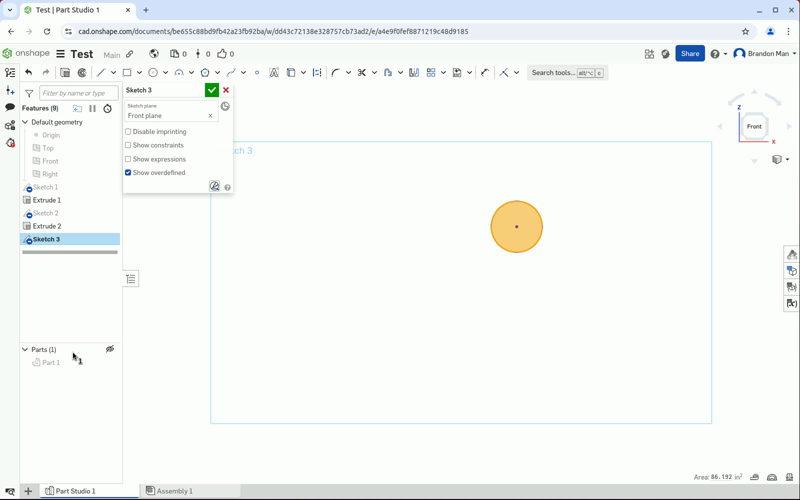
key(shift+y)
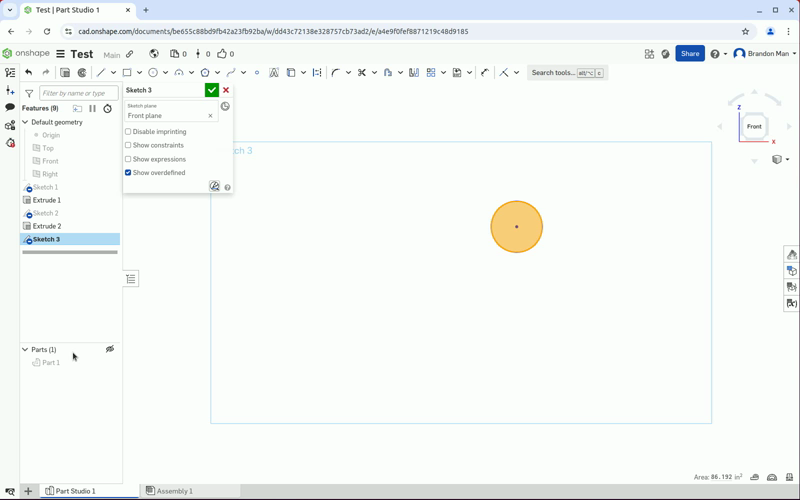
key(shift+e)
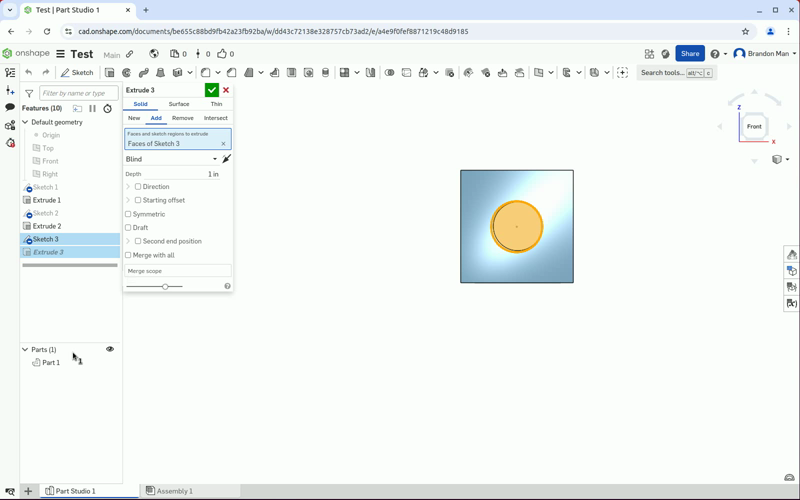
mouse_move(143, 106)
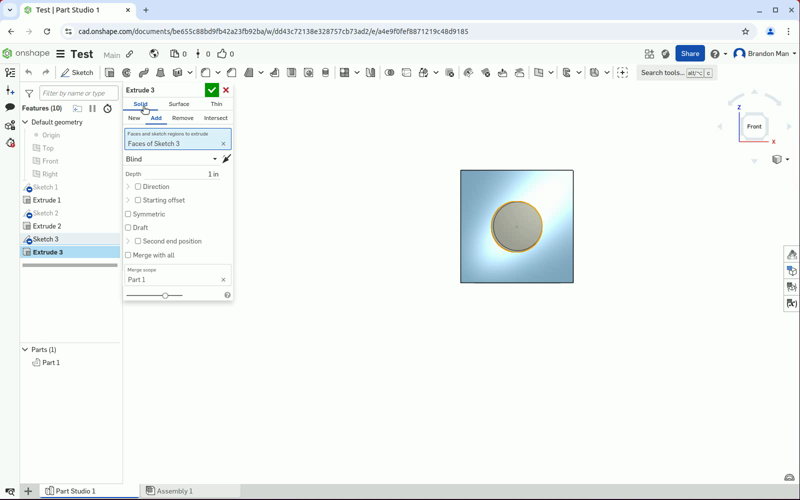
click(143, 106)
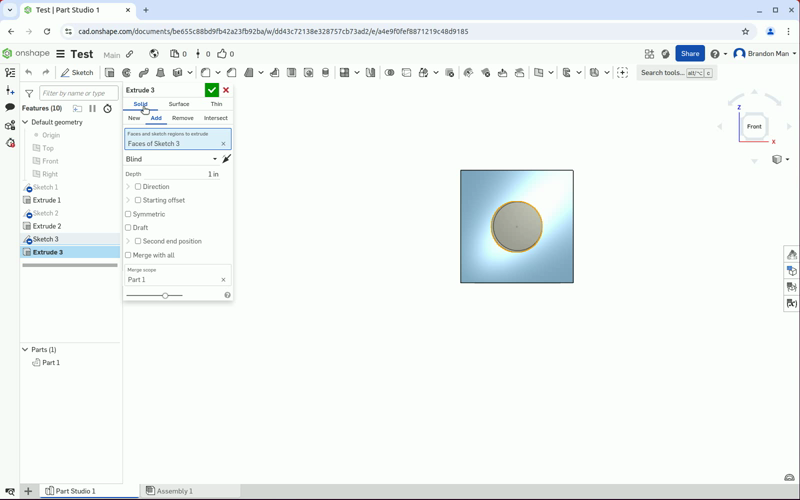
mouse_move(137, 120)
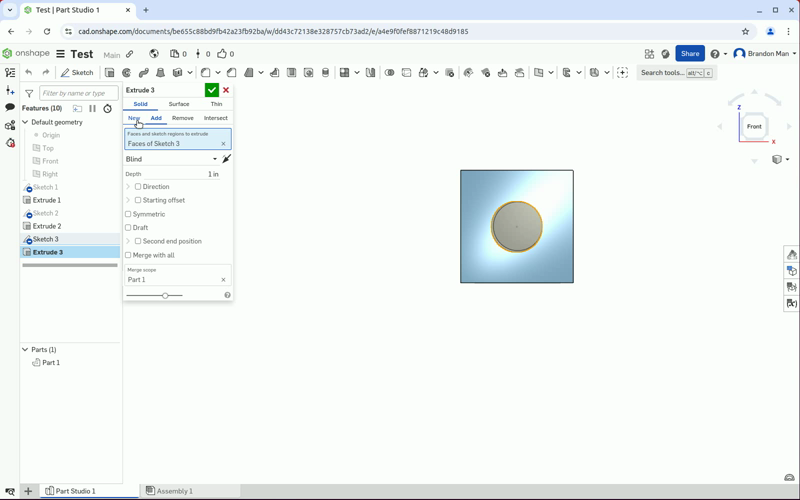
click(137, 120)
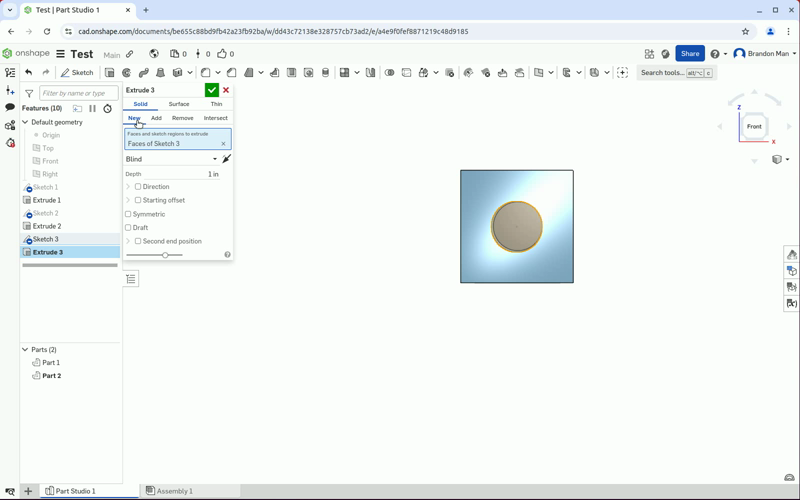
key(tab, 4)
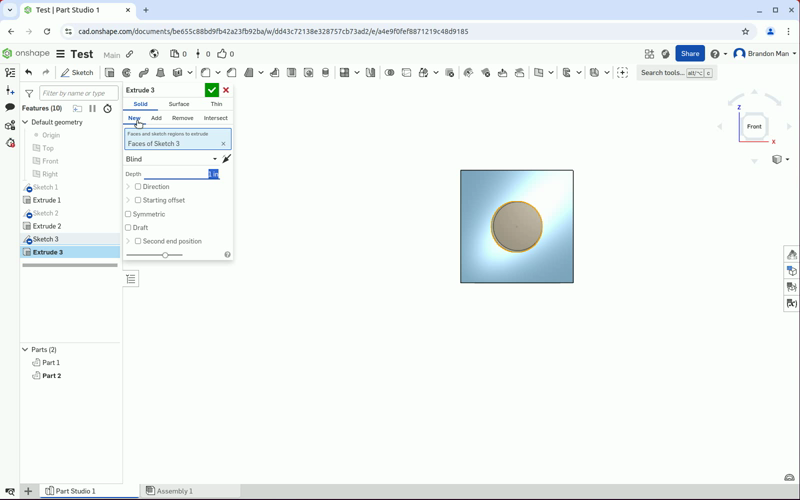
text(2.889)
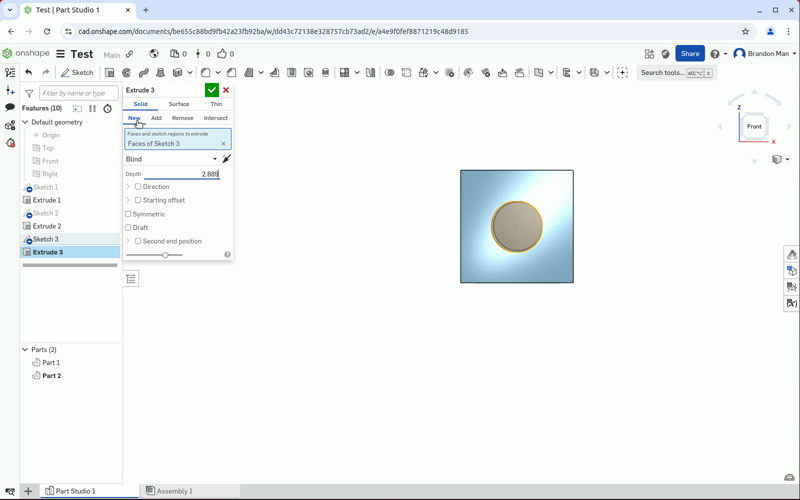
key(enter)
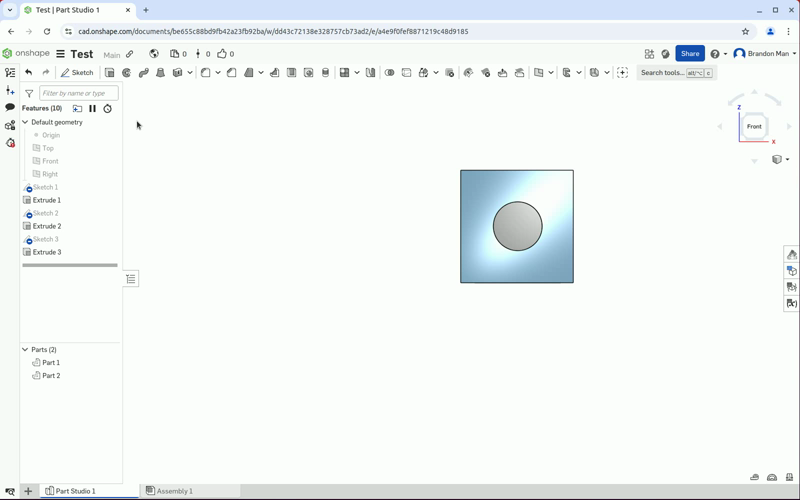
key(shift+h)
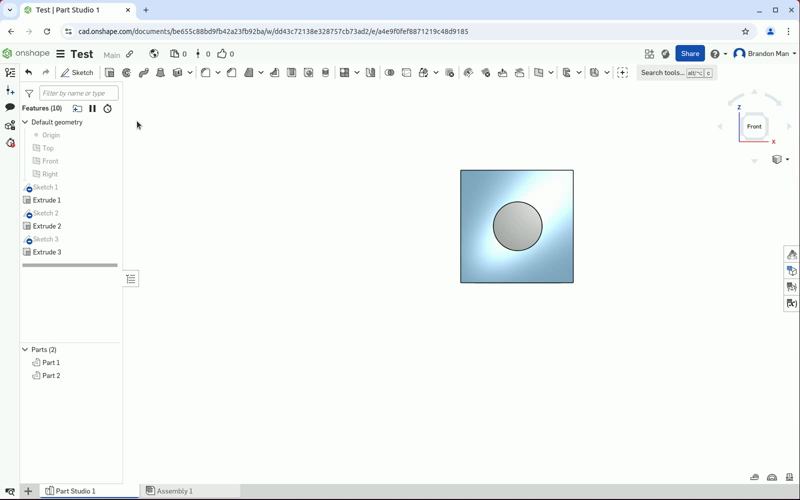
key(shift+h)
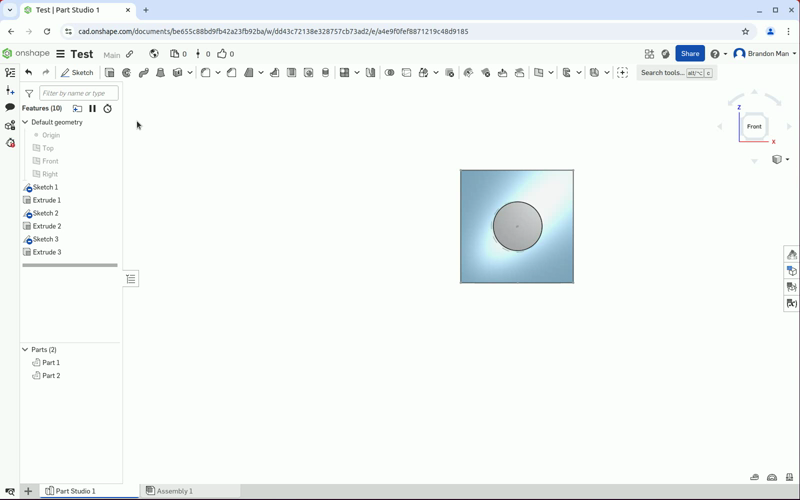
key(shift+7)
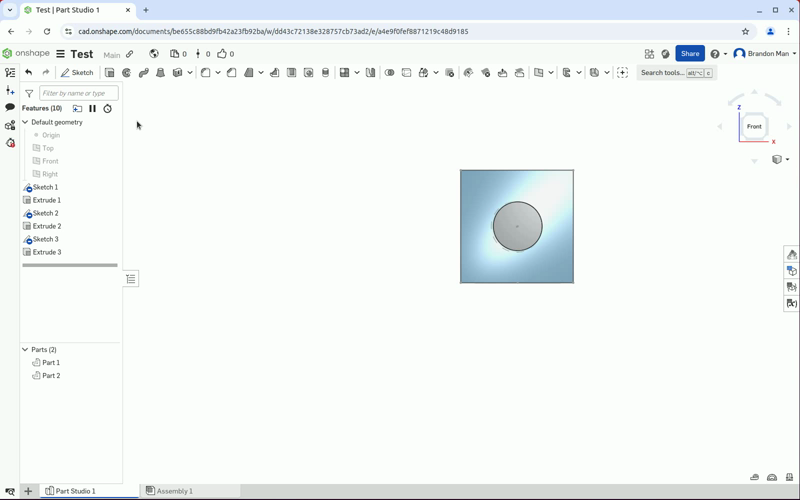
key(left, 2)
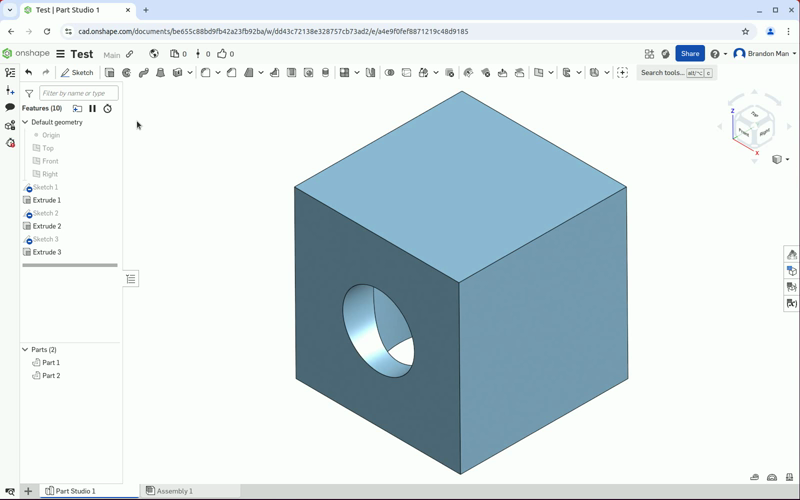
key(down, 2)
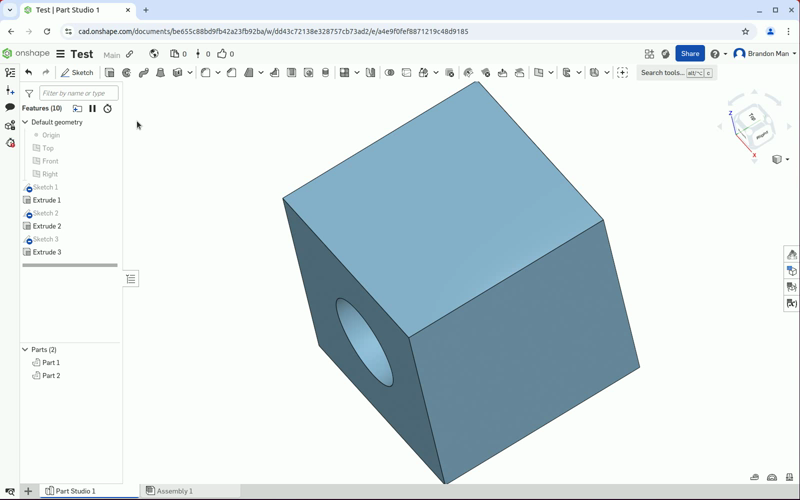
key(up, 2)
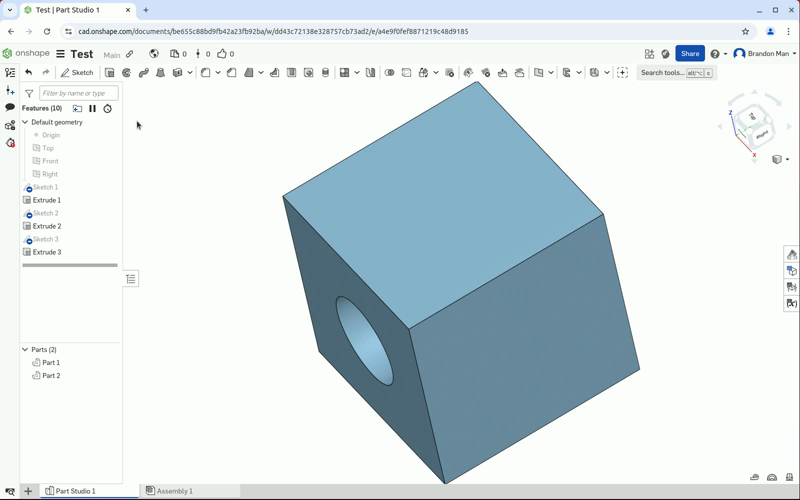
key(right, 2)
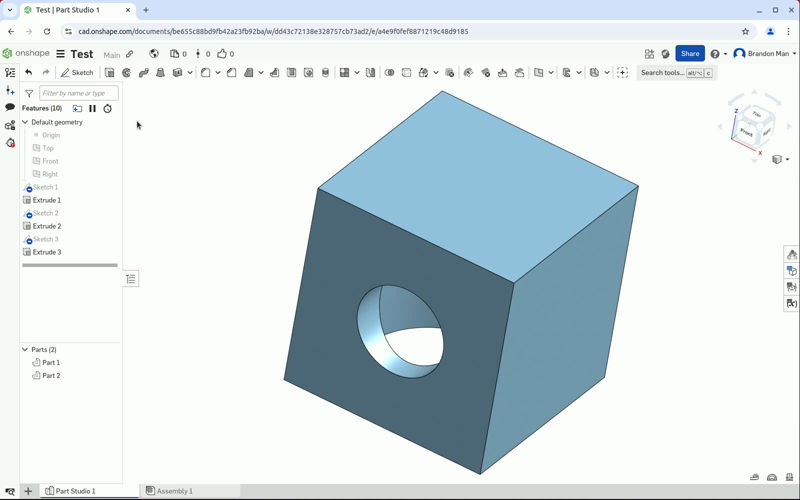
mouse_move(73, 189)
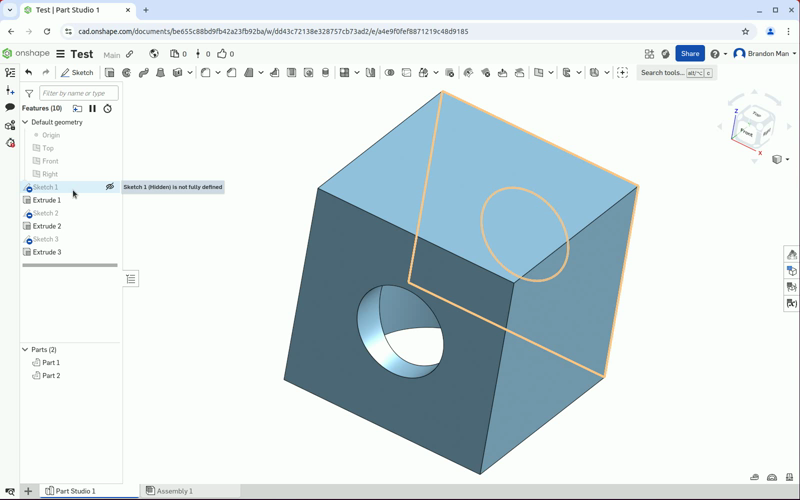
click(73, 189)